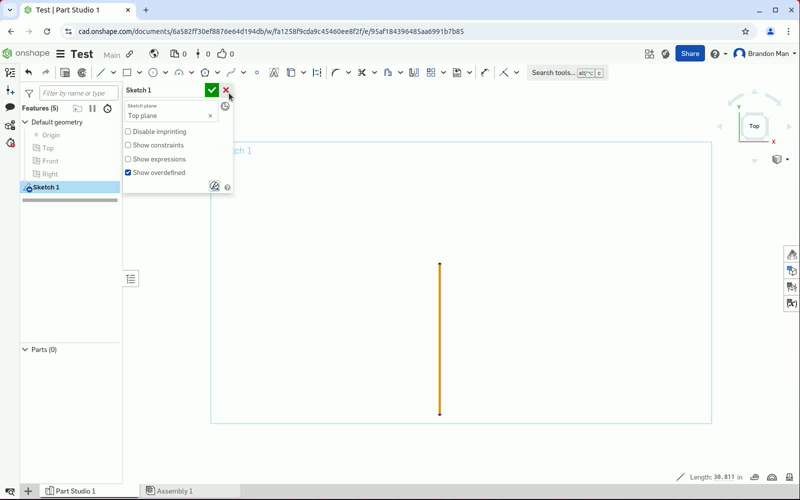
key(shift+h)
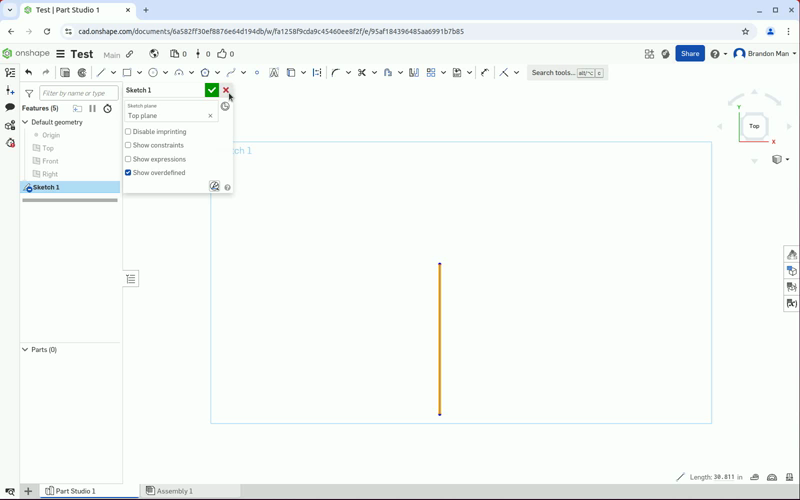
key(shift+s)
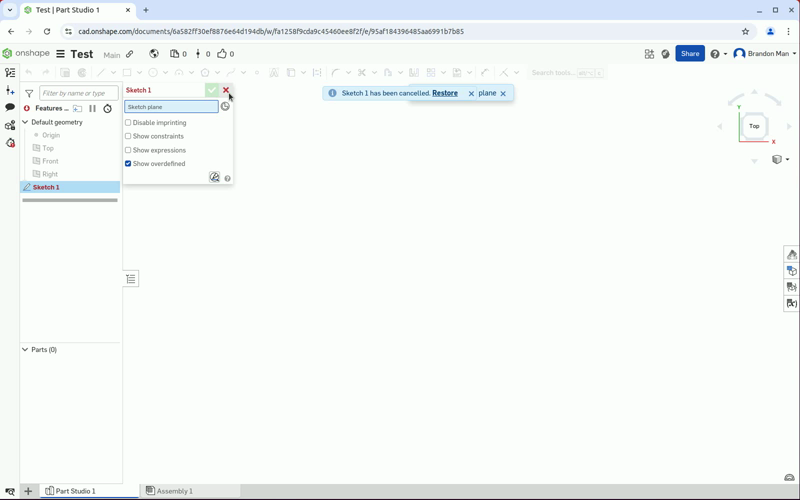
mouse_move(73, 150)
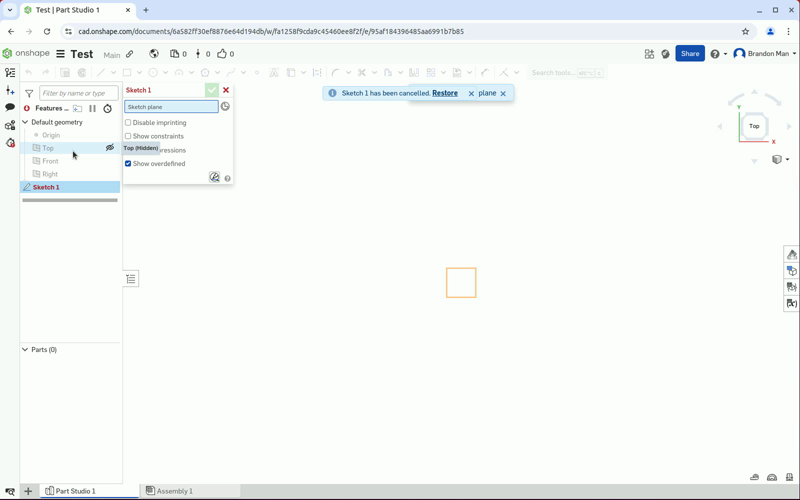
click(73, 150)
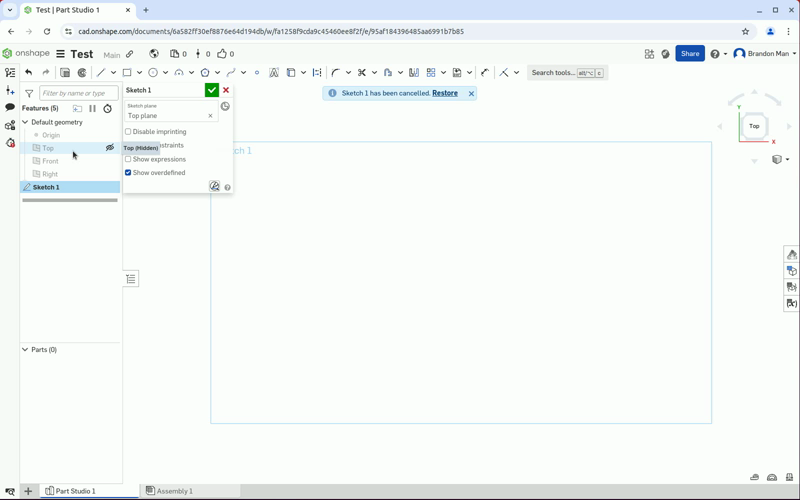
mouse_move(73, 352)
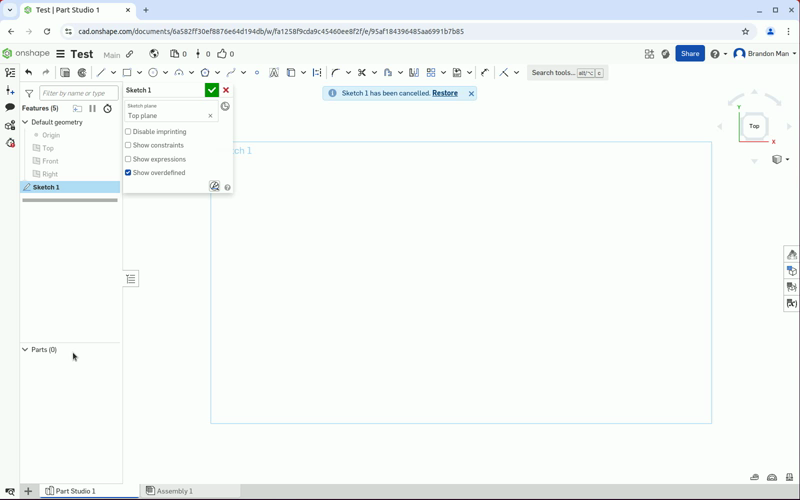
key(y)
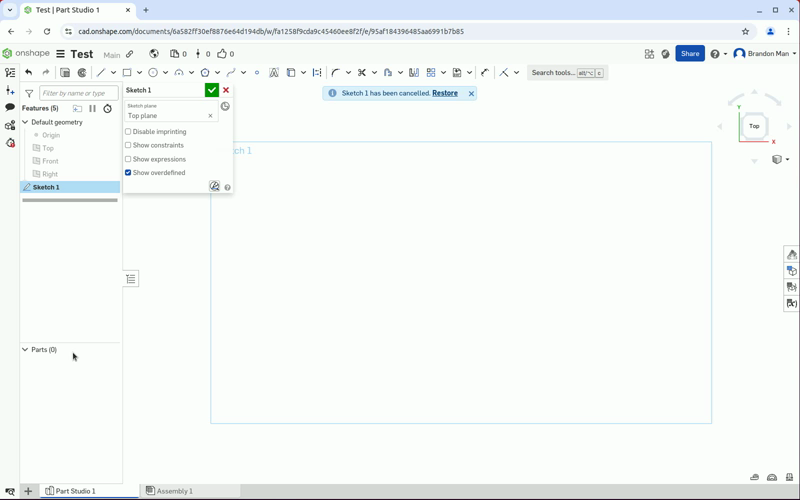
key(l)
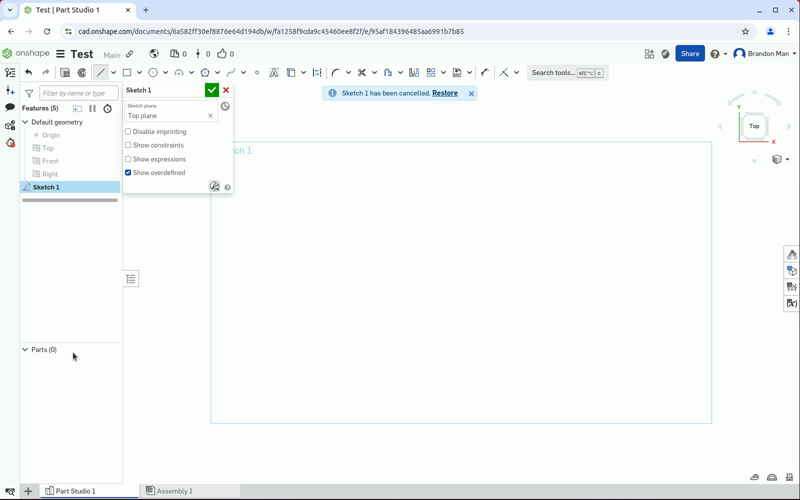
key_down(shift)
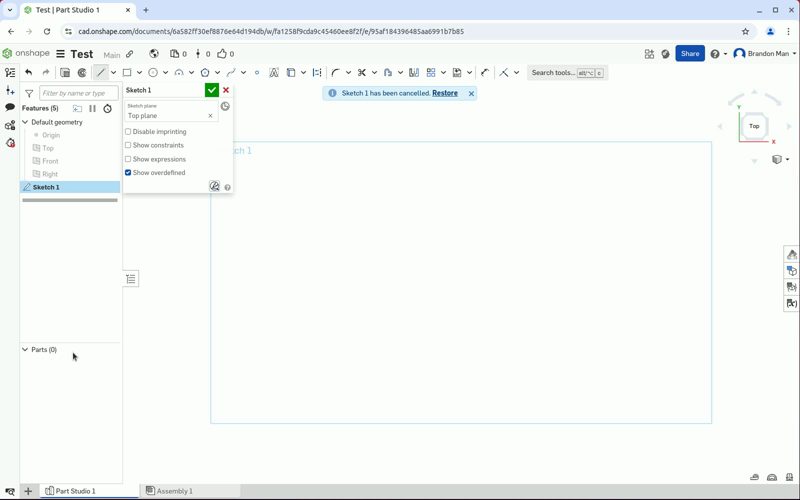
mouse_move(409, 342)
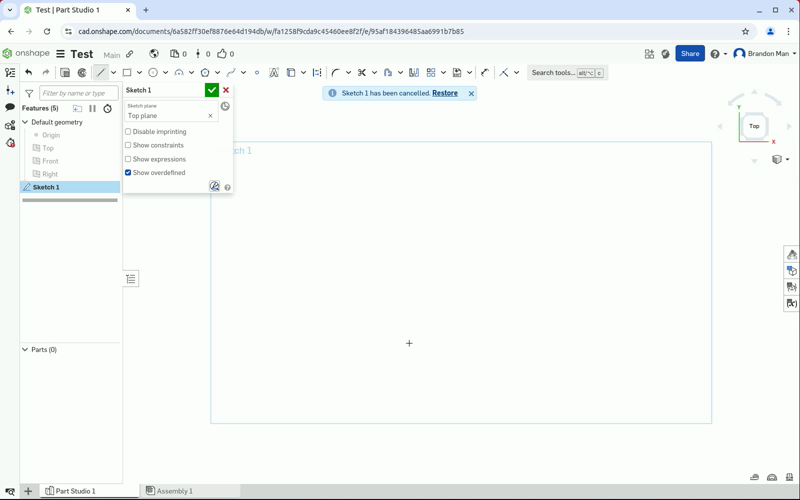
click(409, 342)
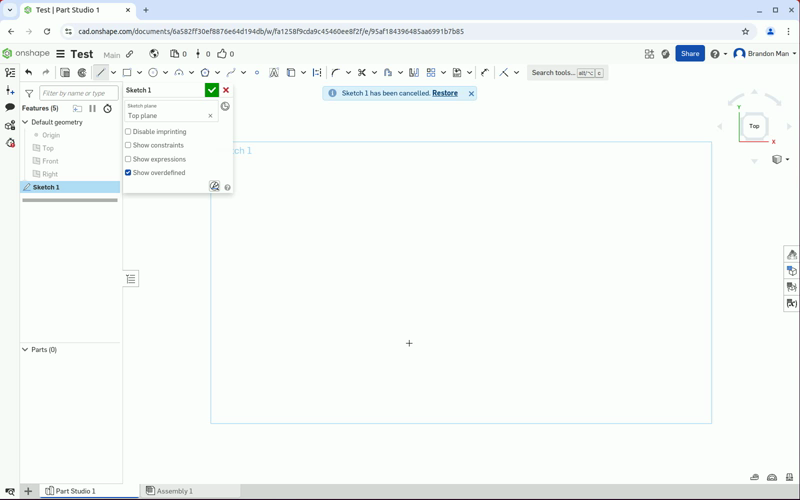
key_up(shift)
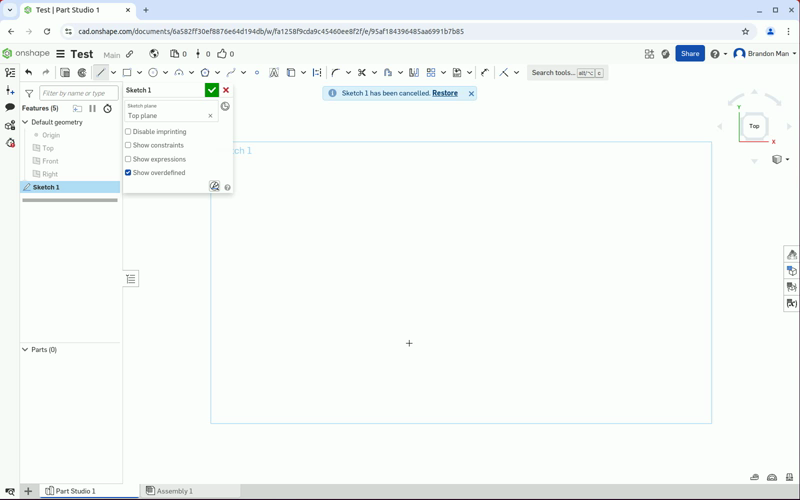
key_down(shift)
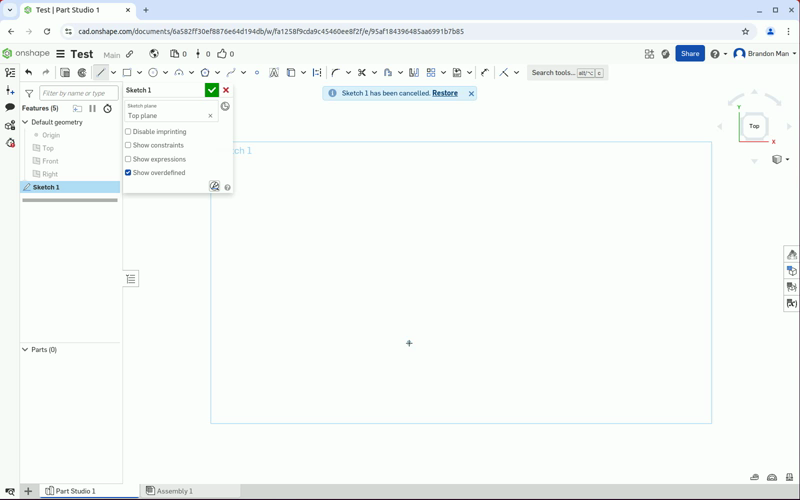
mouse_move(513, 342)
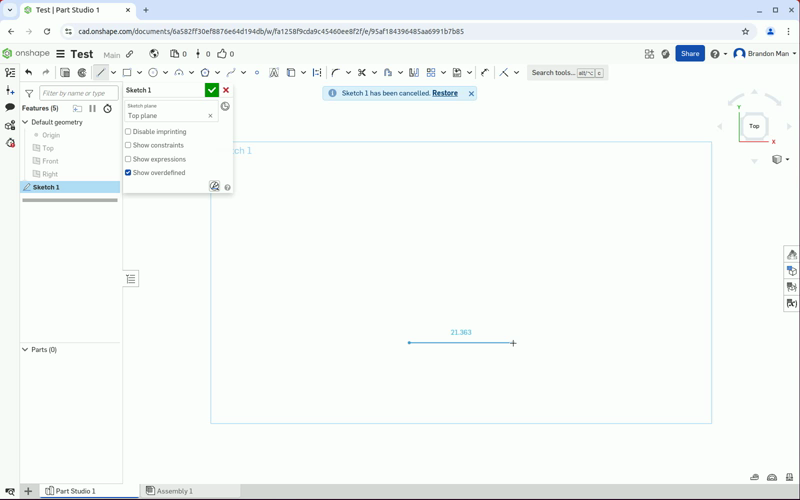
click(513, 342)
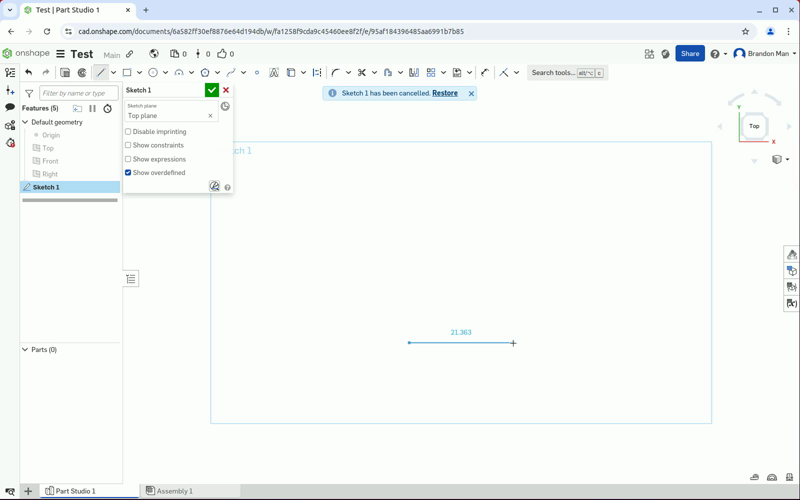
key_up(shift)
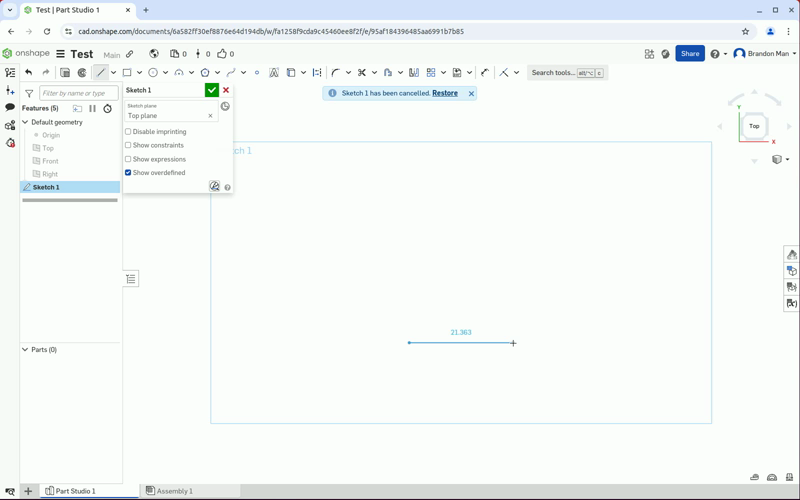
key_down(shift)
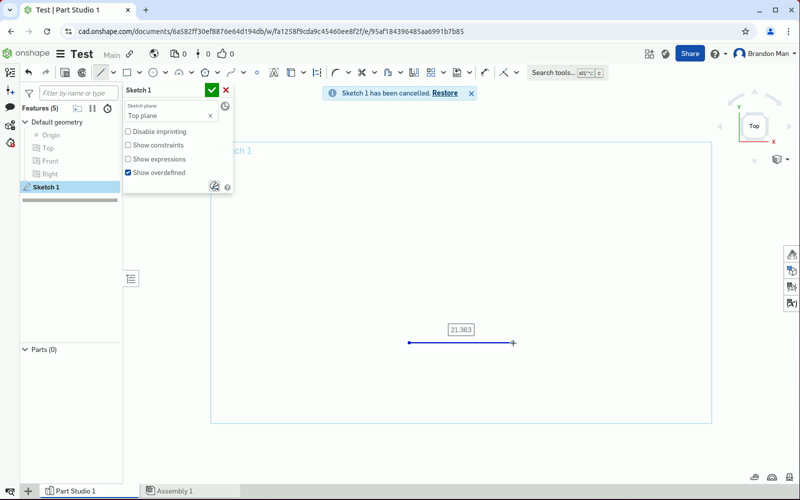
mouse_move(513, 222)
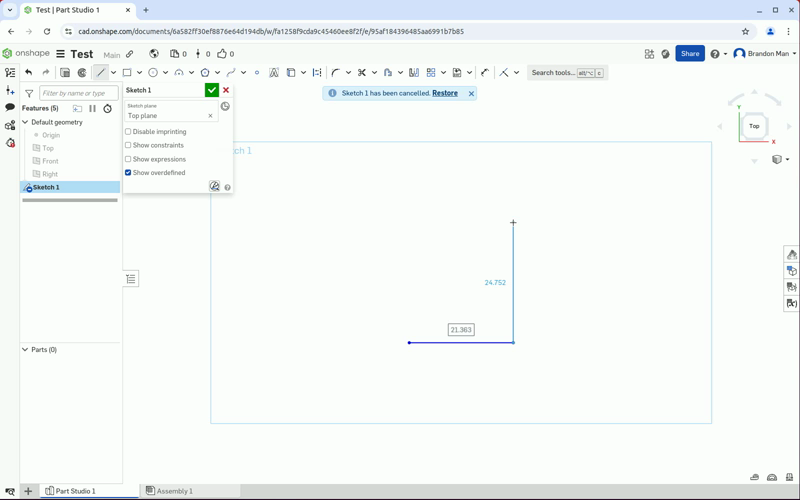
click(513, 222)
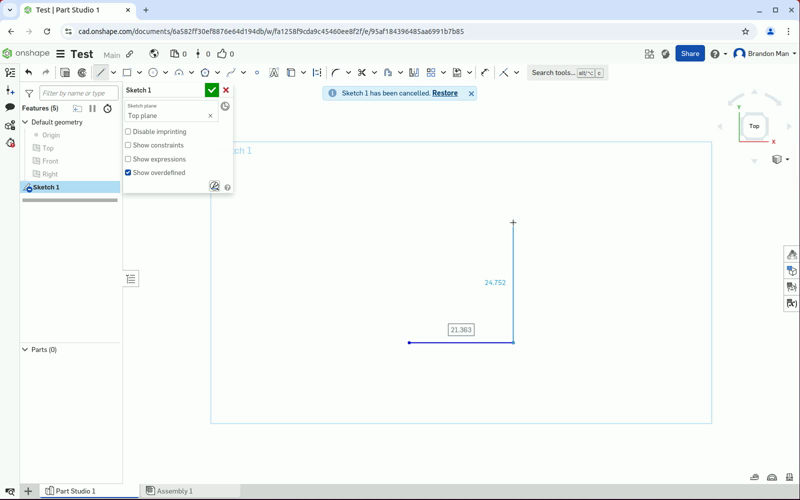
key_up(shift)
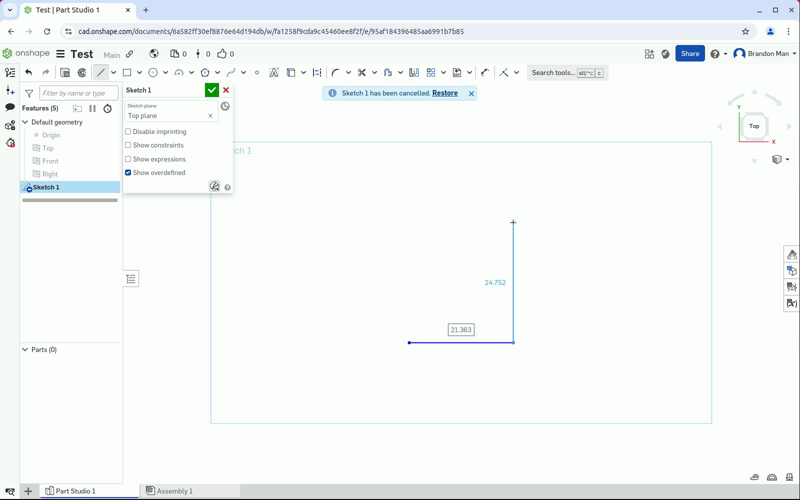
key_down(shift)
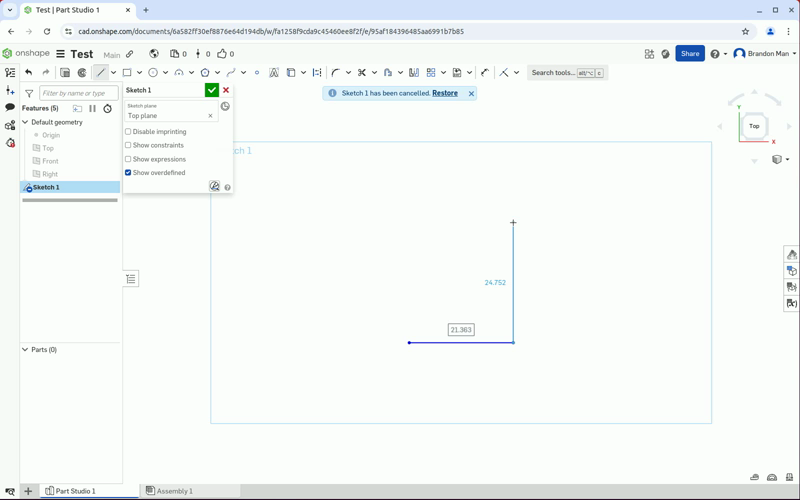
mouse_move(409, 222)
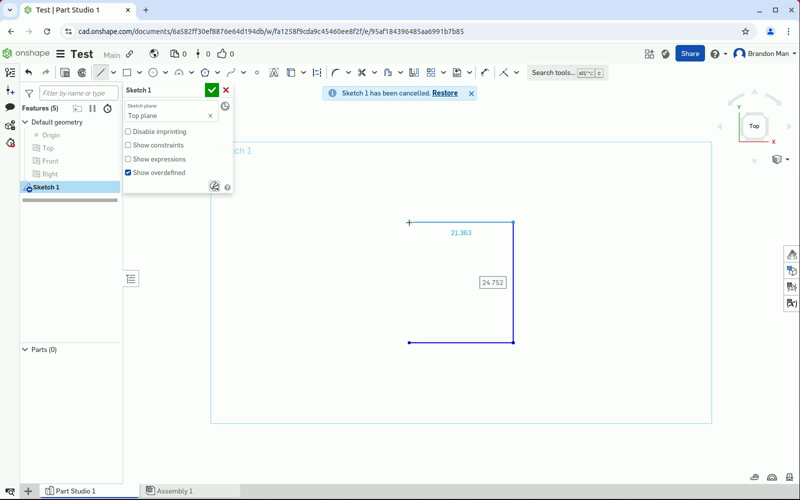
click(409, 222)
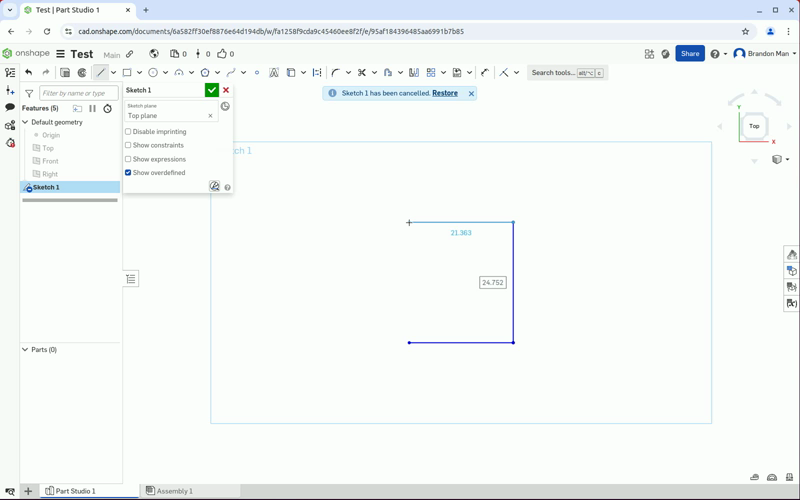
key_up(shift)
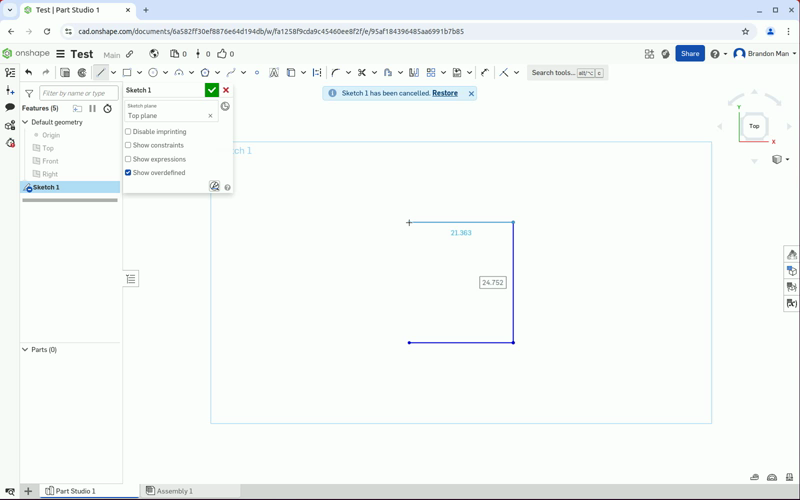
key_down(shift)
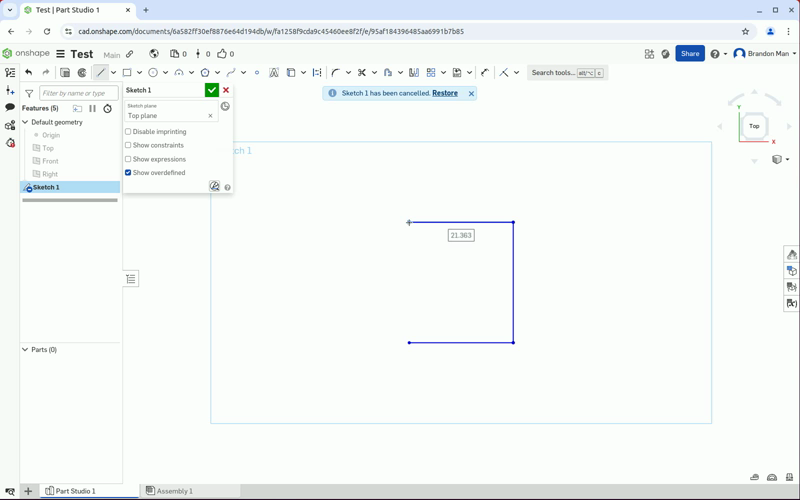
mouse_move(409, 342)
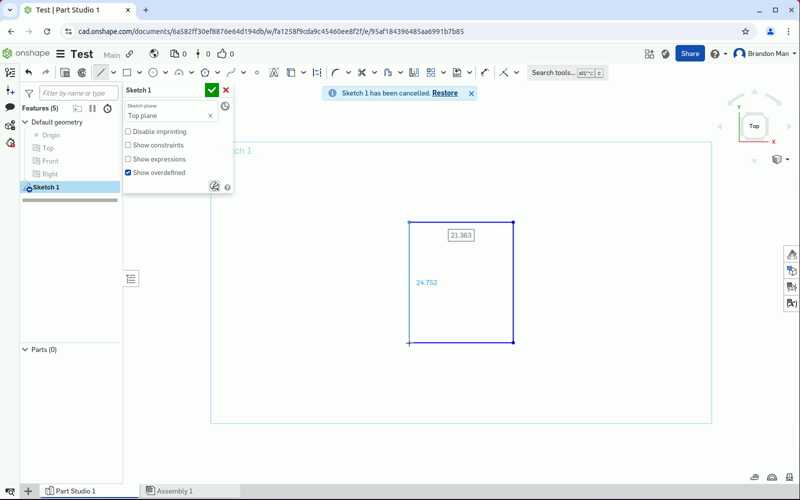
key_up(shift)
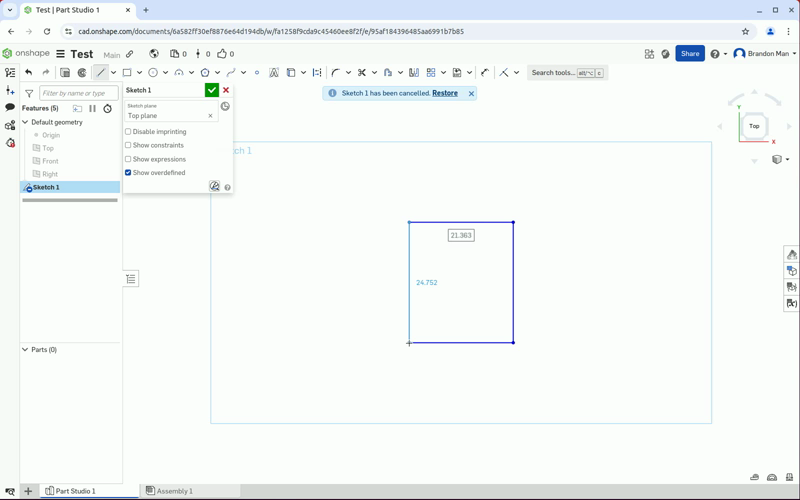
click(409, 342)
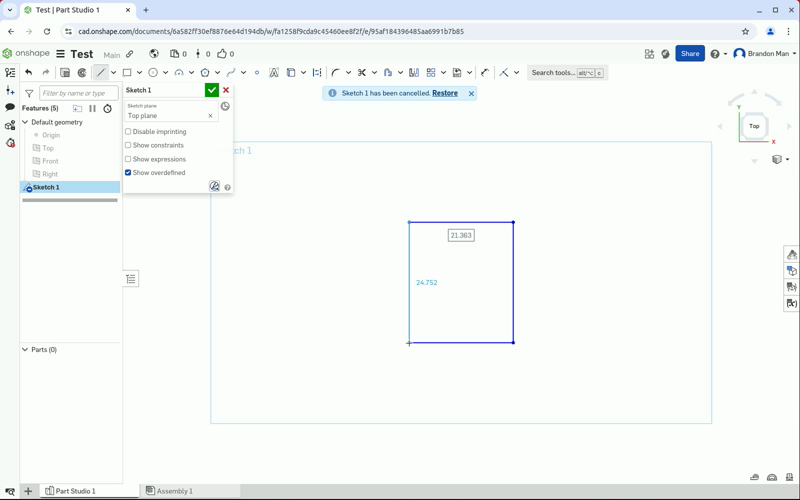
key(esc)
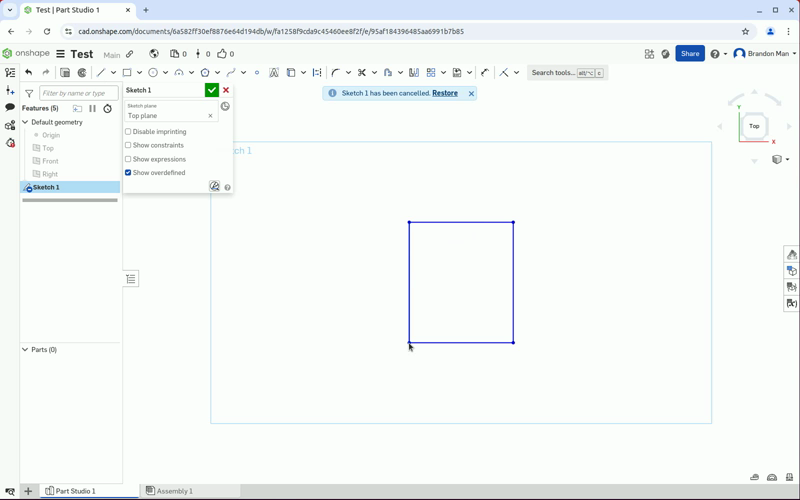
mouse_move(461, 299)
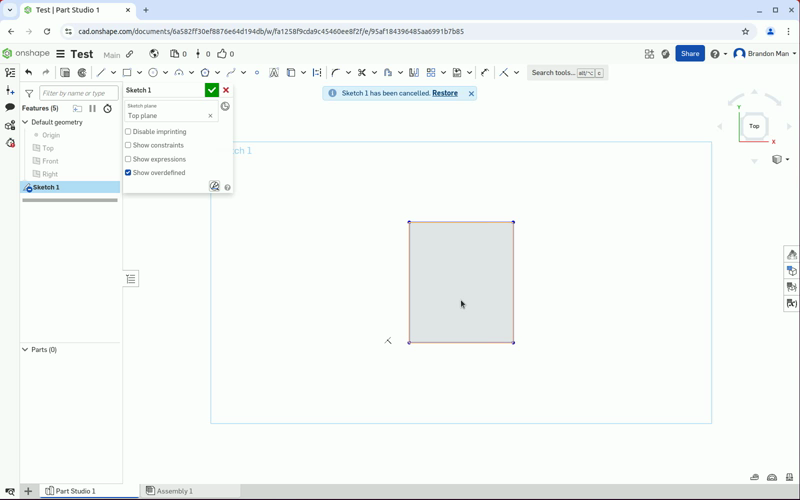
click(461, 299)
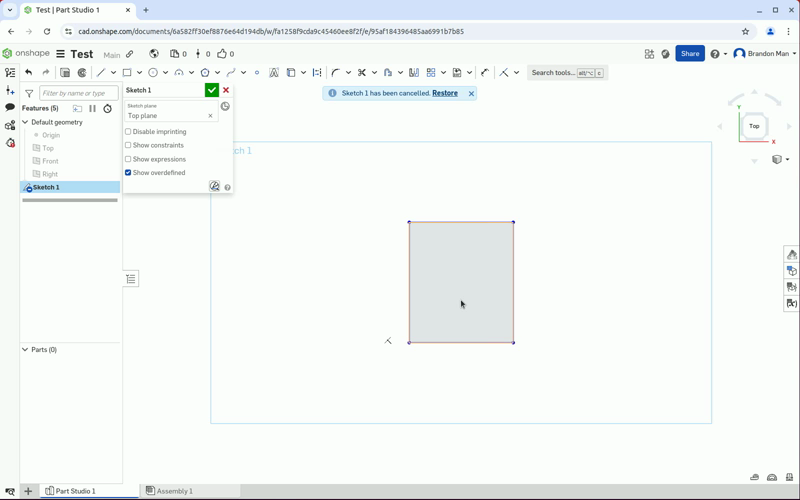
mouse_move(73, 352)
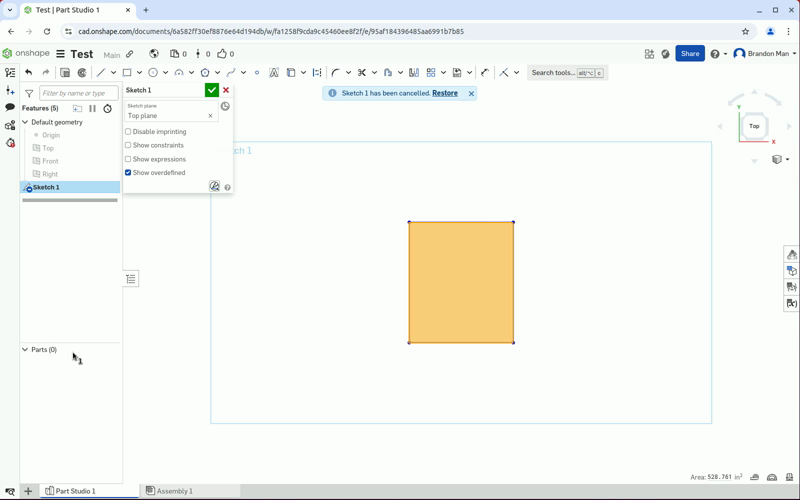
key(shift+y)
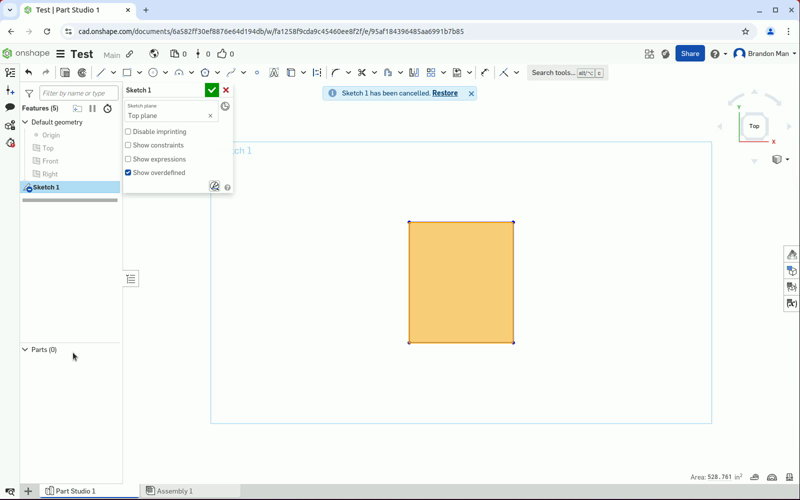
key(shift+e)
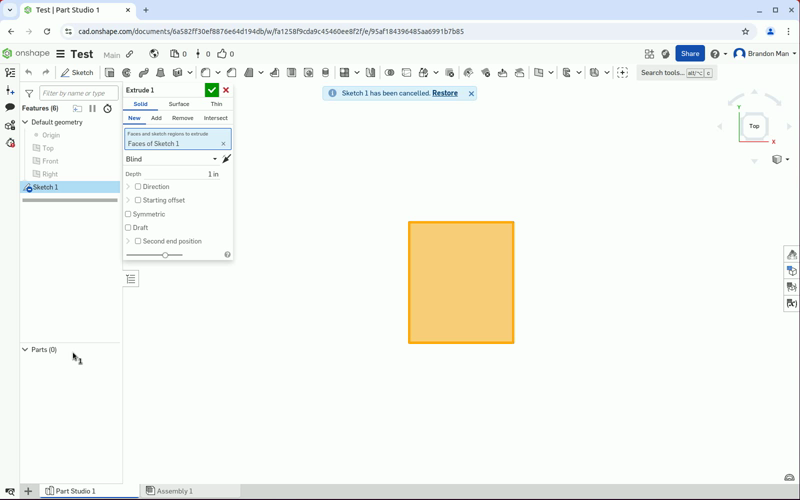
mouse_move(143, 106)
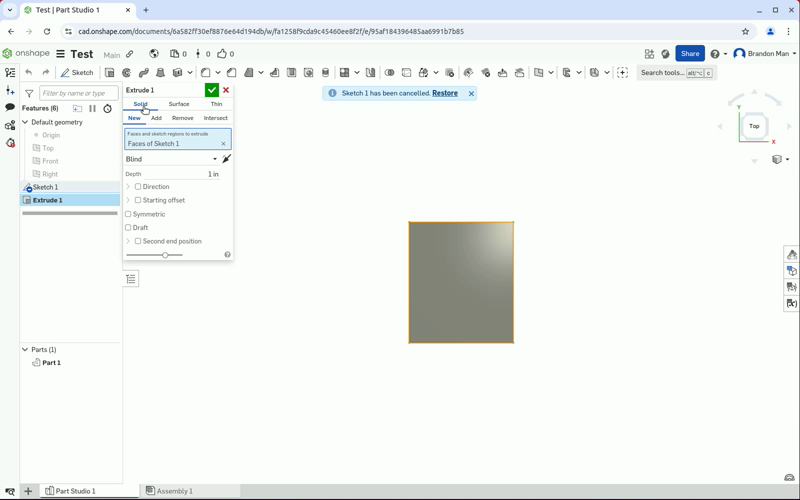
click(143, 106)
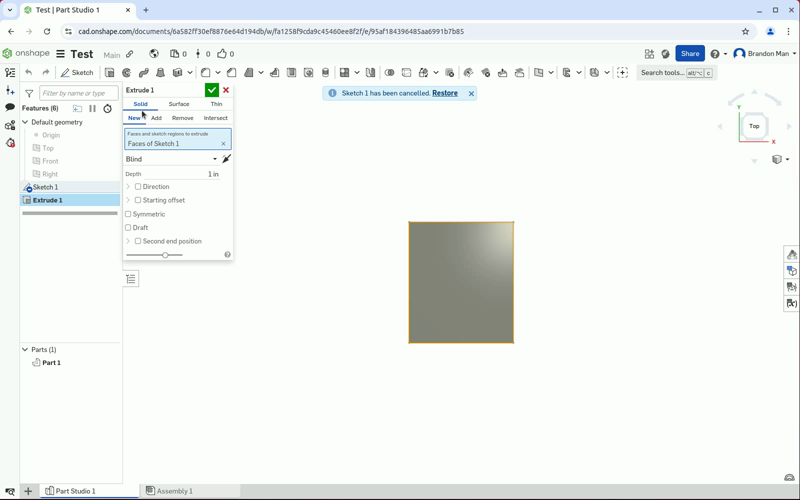
mouse_move(137, 120)
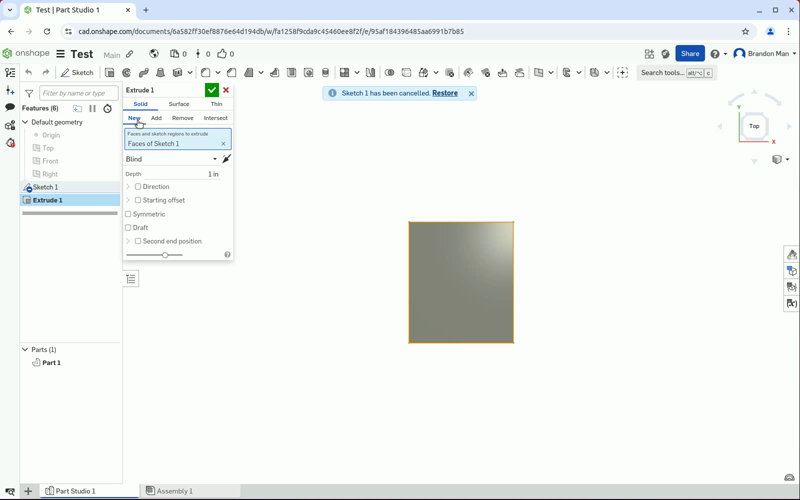
click(137, 120)
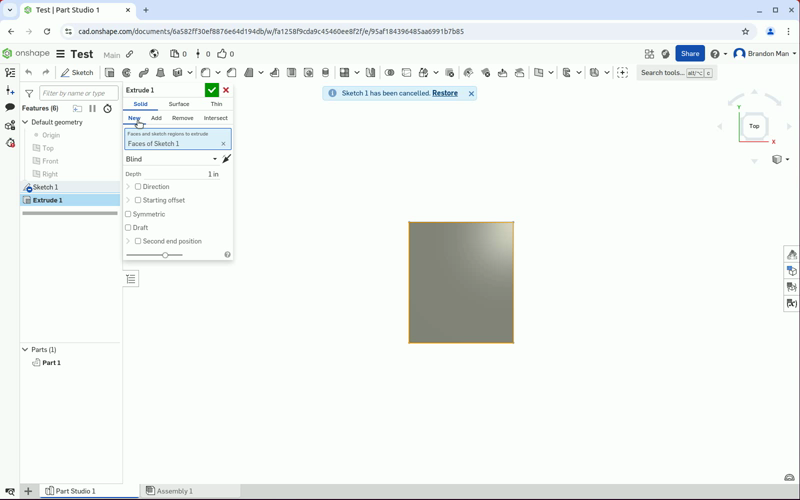
key(tab, 4)
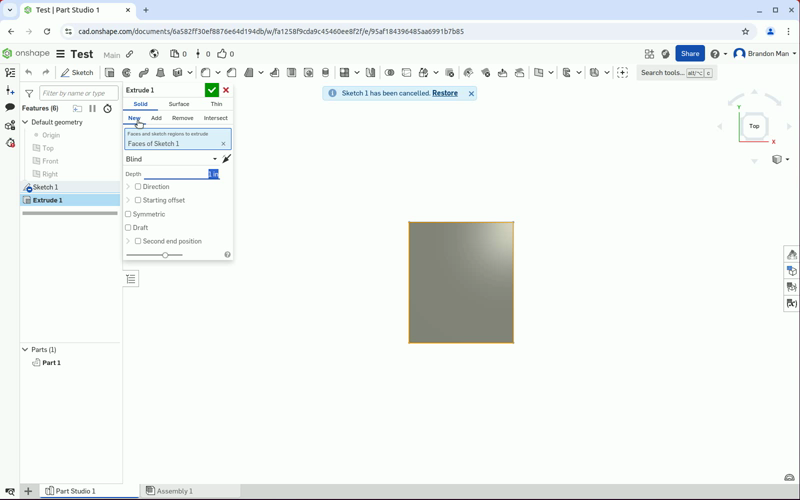
text(15.405)
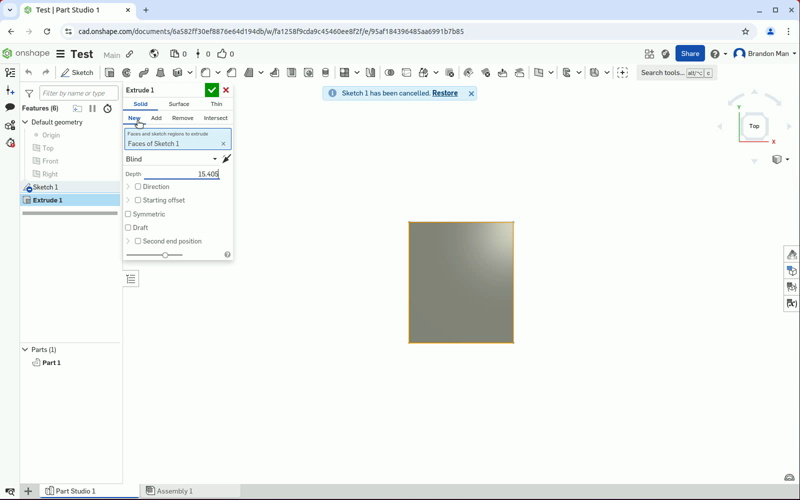
key(enter)
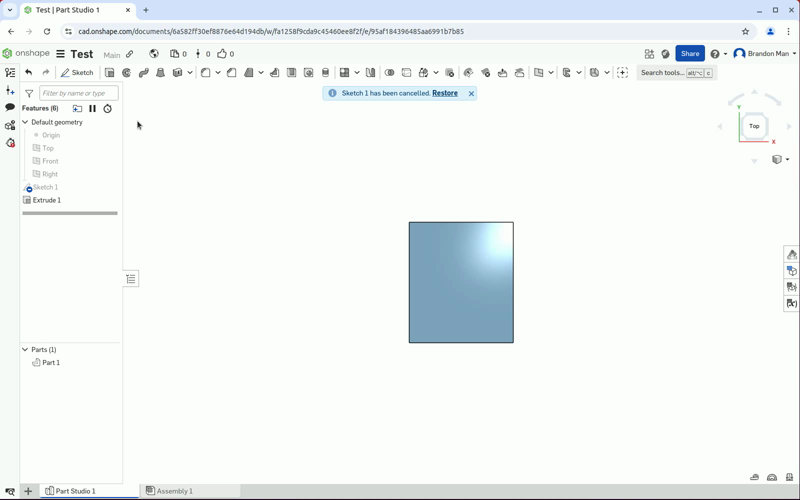
key(shift+h)
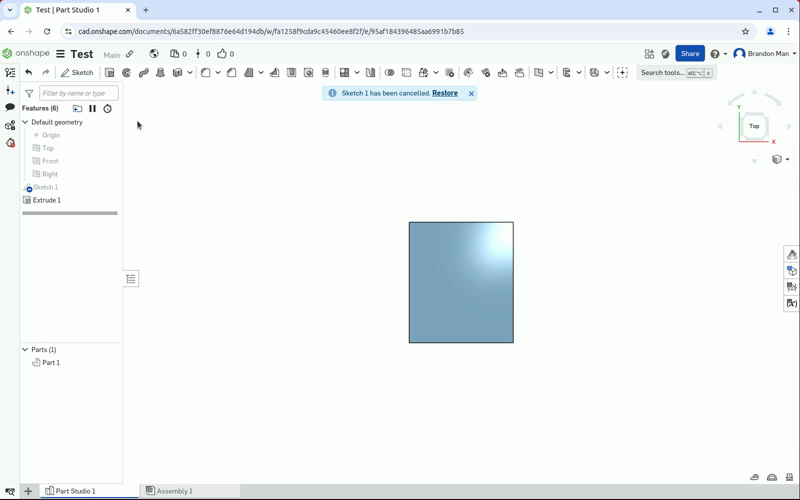
key(shift+h)
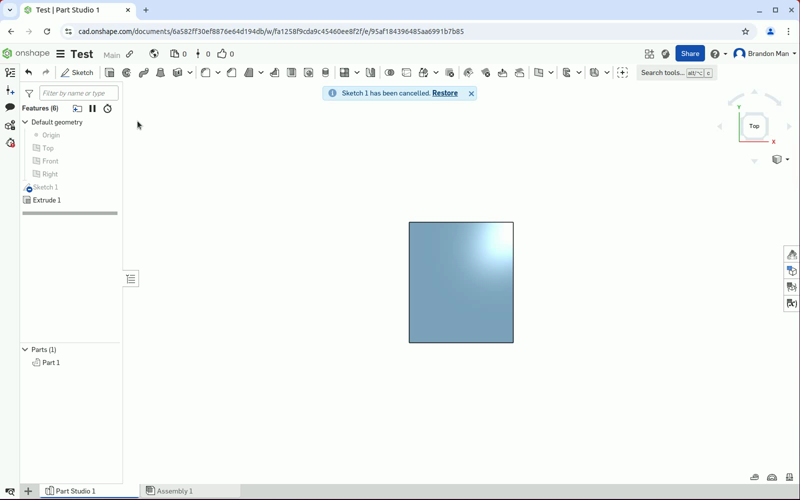
mouse_move(73, 189)
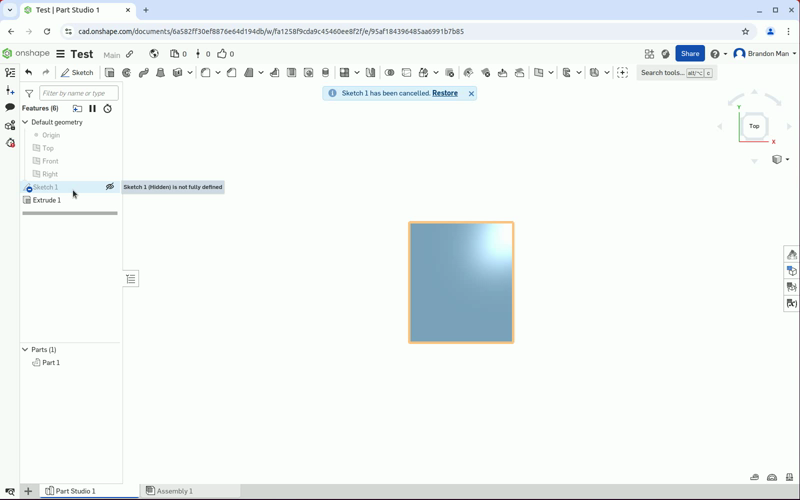
click(73, 189)
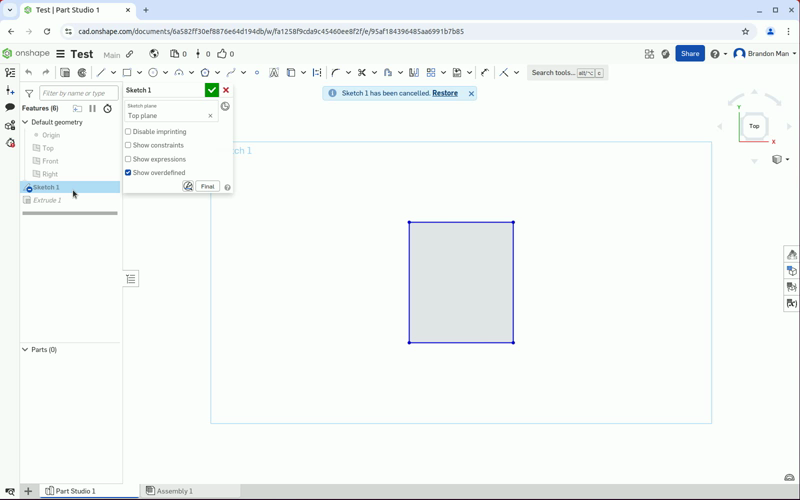
mouse_move(229, 92)
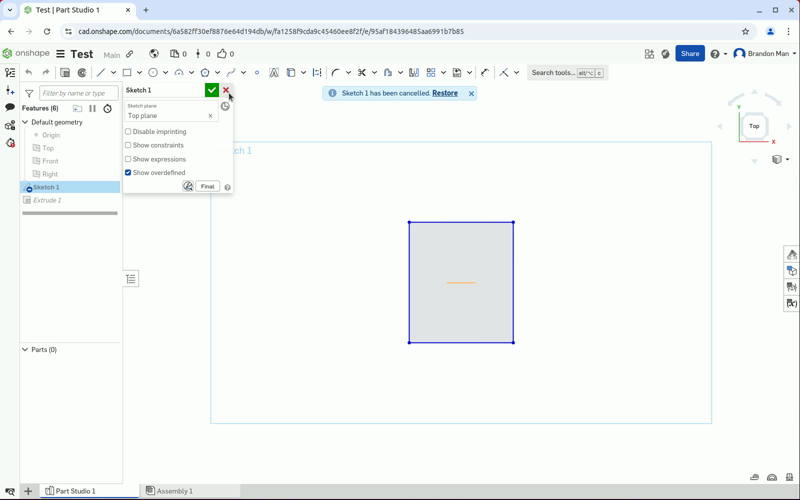
click(229, 92)
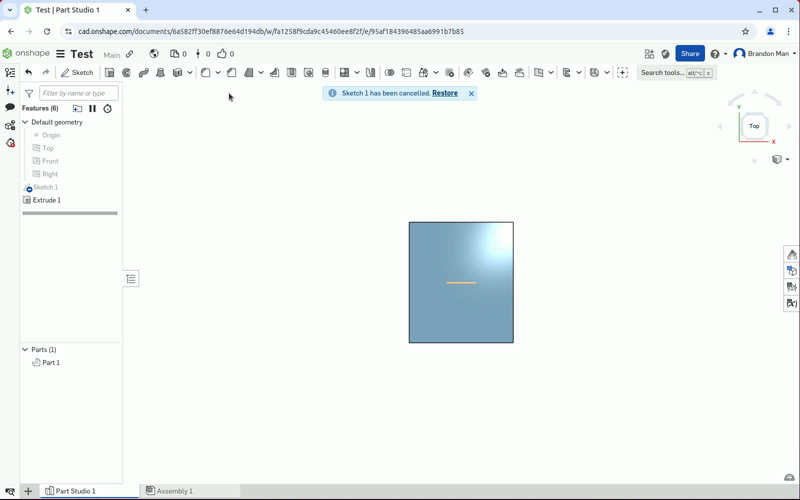
mouse_move(541, 75)
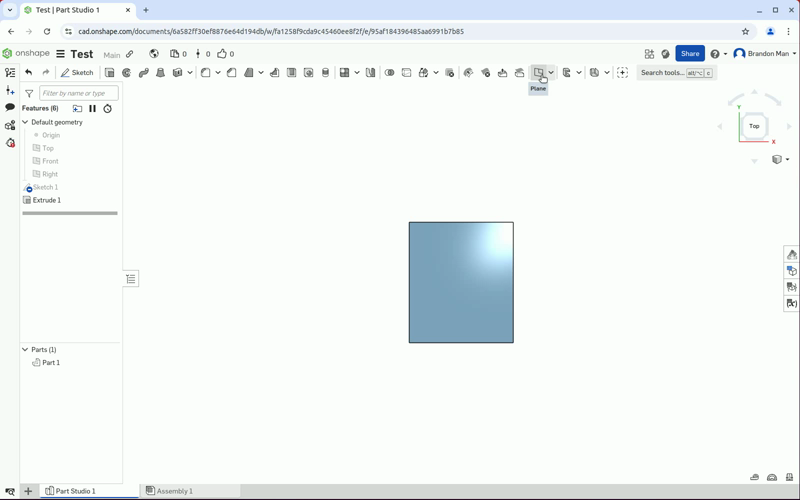
click(541, 75)
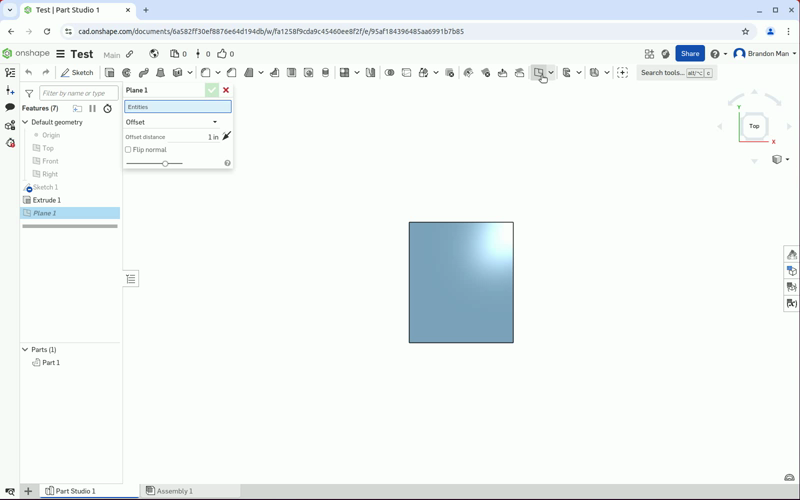
mouse_move(73, 150)
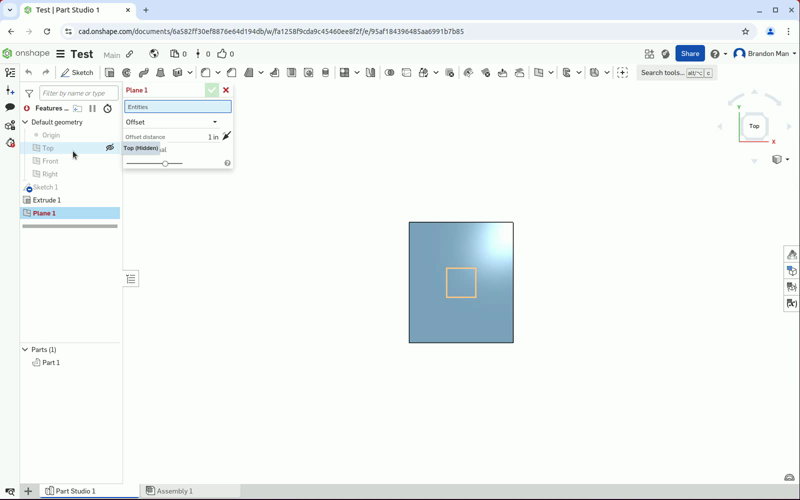
click(73, 150)
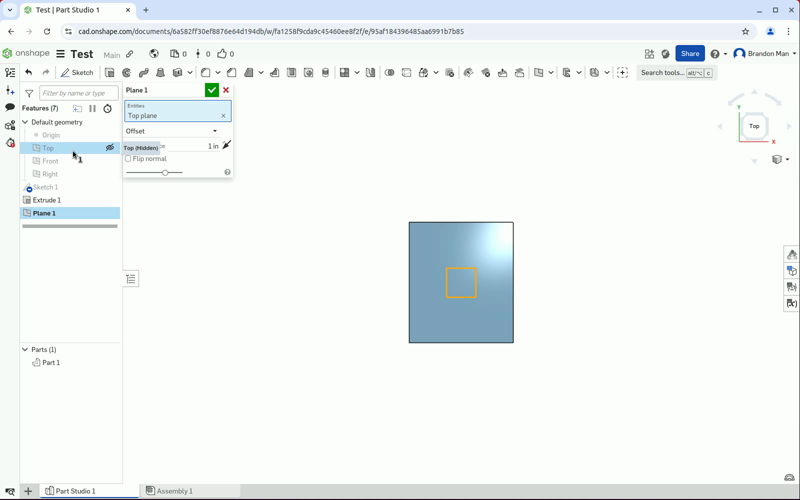
key(tab, 2)
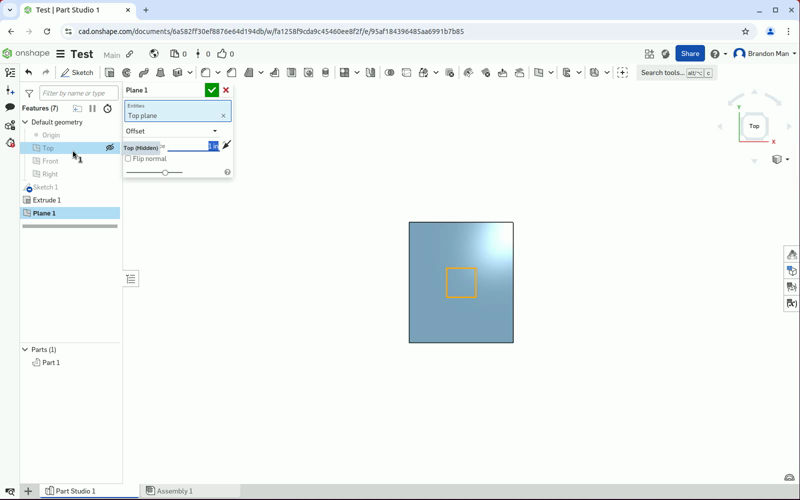
text(15.405)
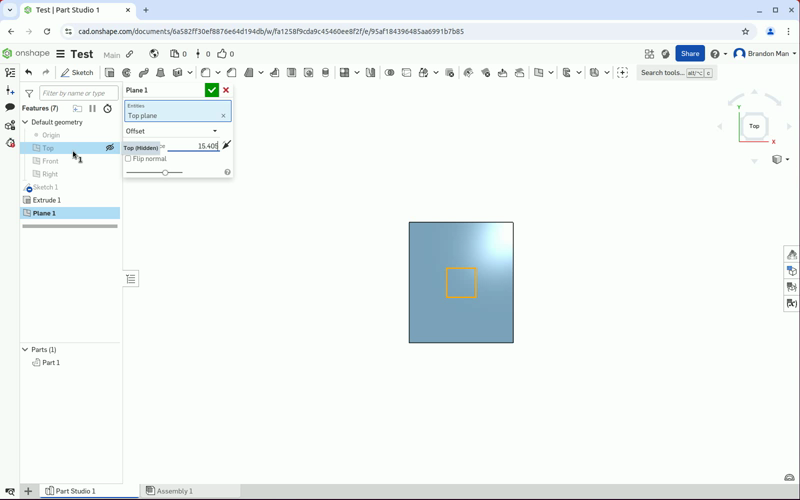
key(enter, 2)
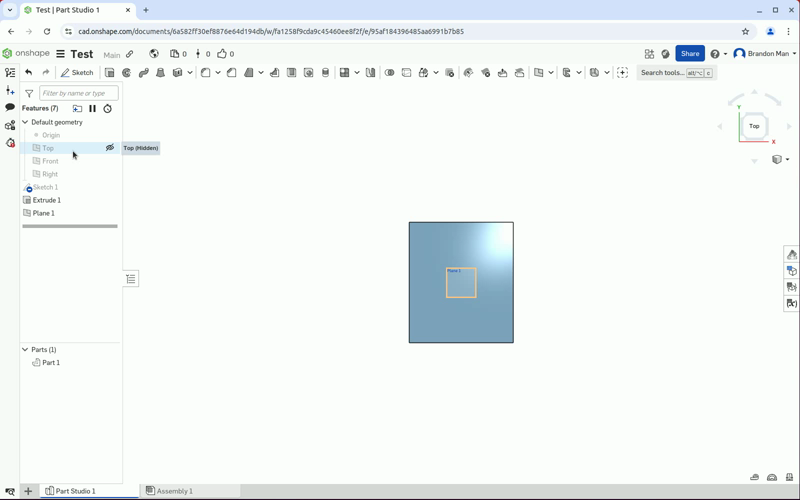
key(shift+s)
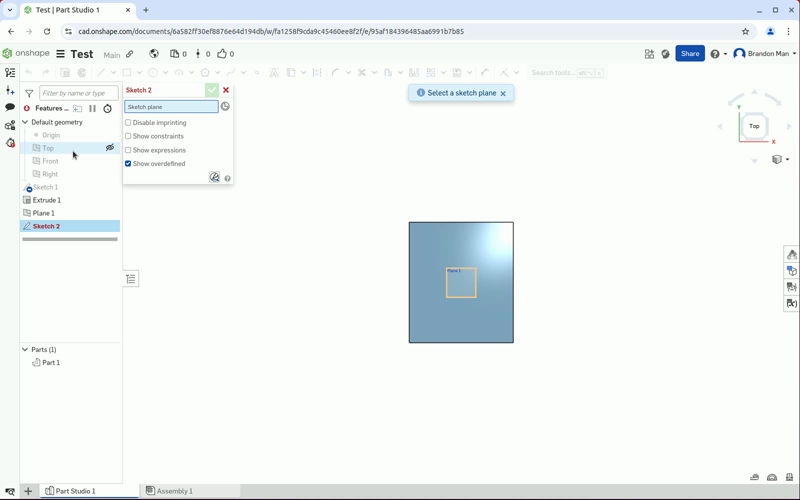
mouse_move(73, 215)
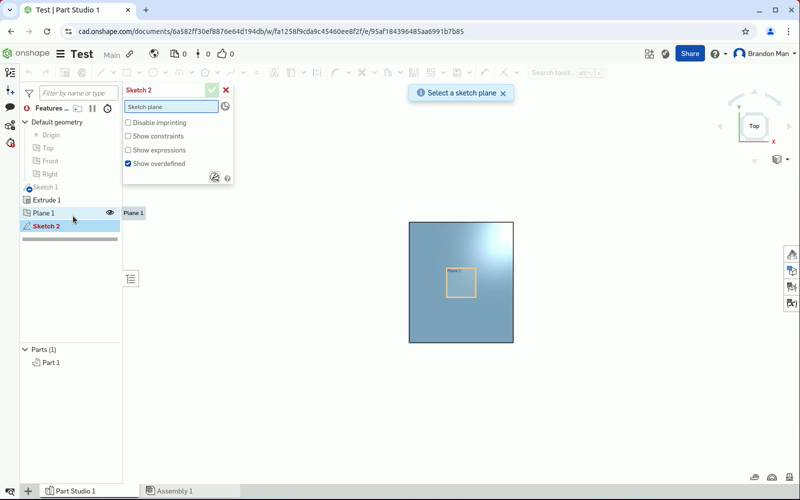
click(73, 215)
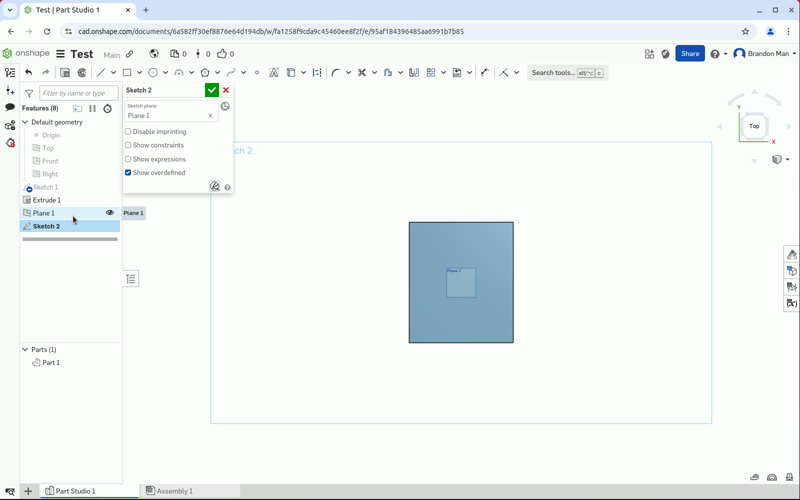
mouse_move(73, 352)
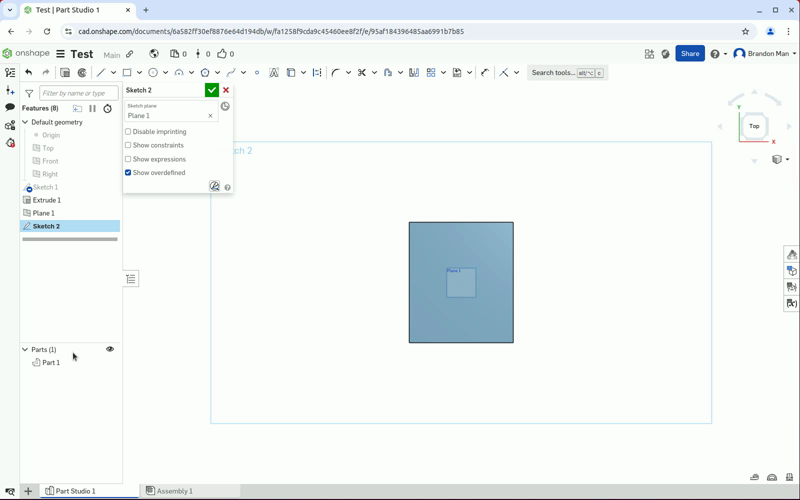
key(y)
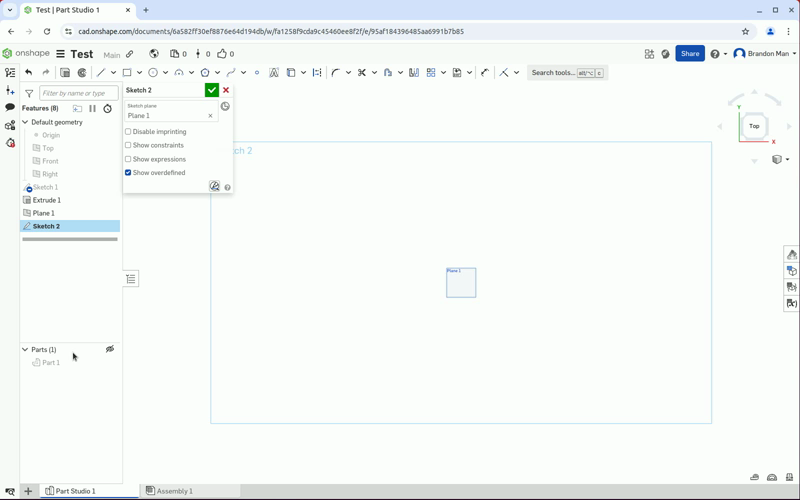
key(l)
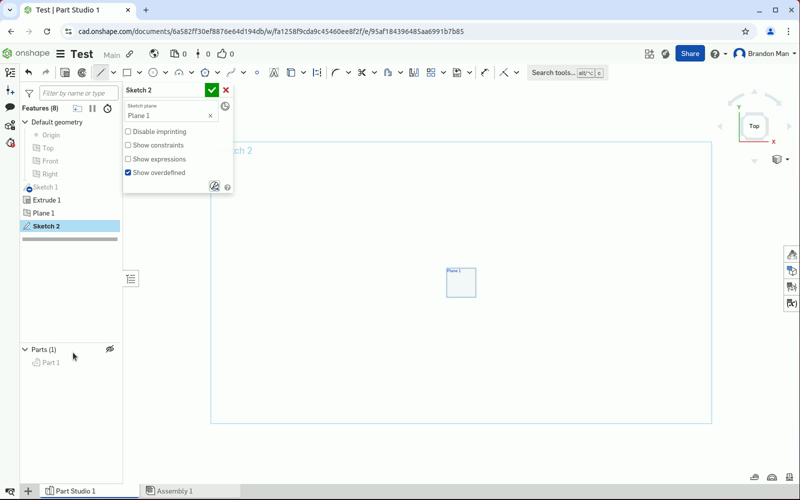
key_down(shift)
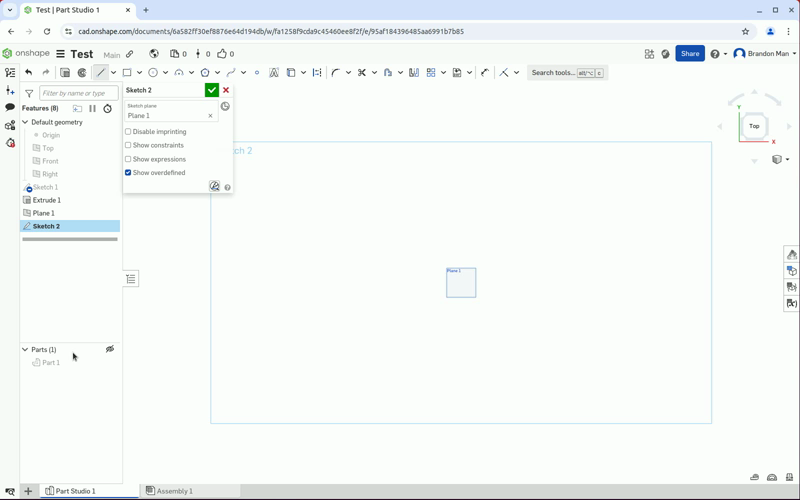
mouse_move(409, 342)
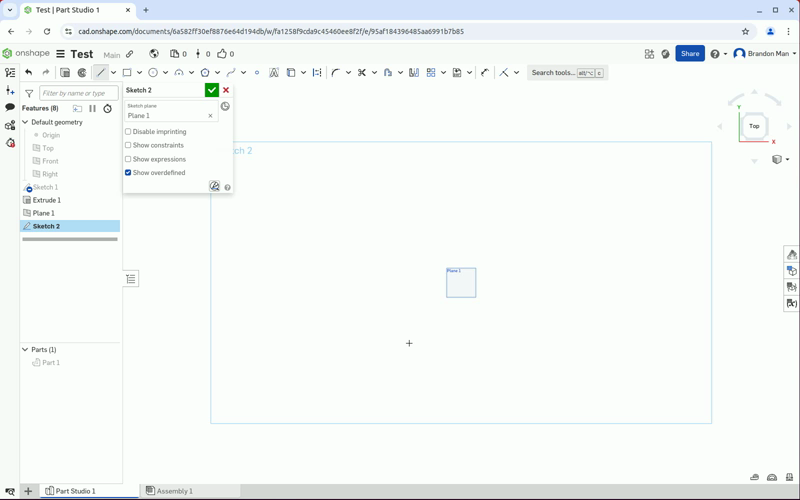
click(409, 342)
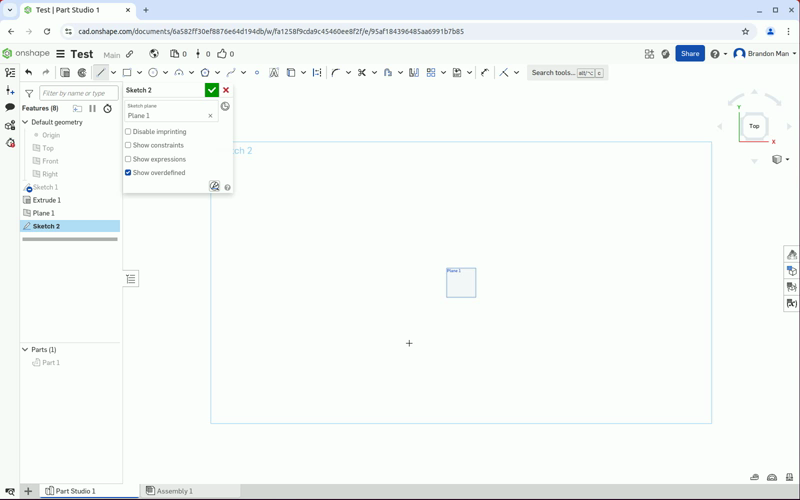
key_up(shift)
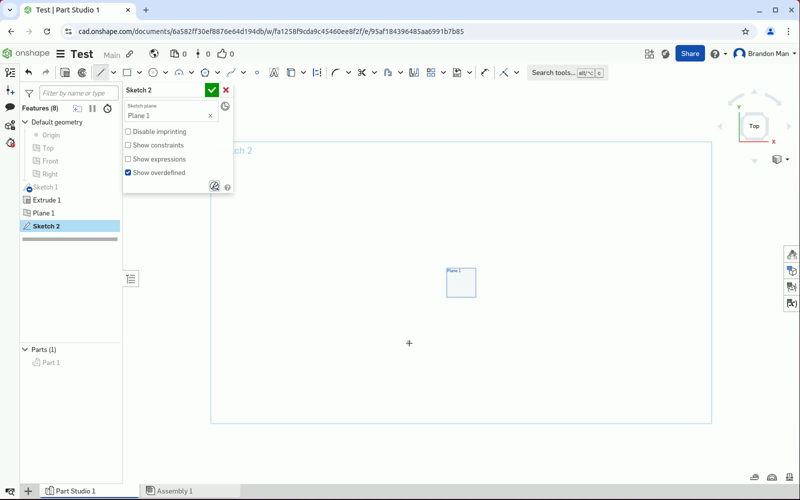
key_down(shift)
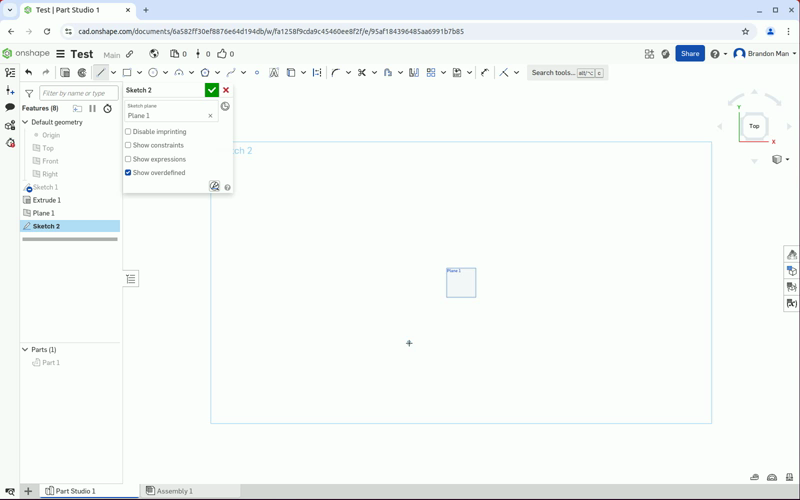
mouse_move(512, 342)
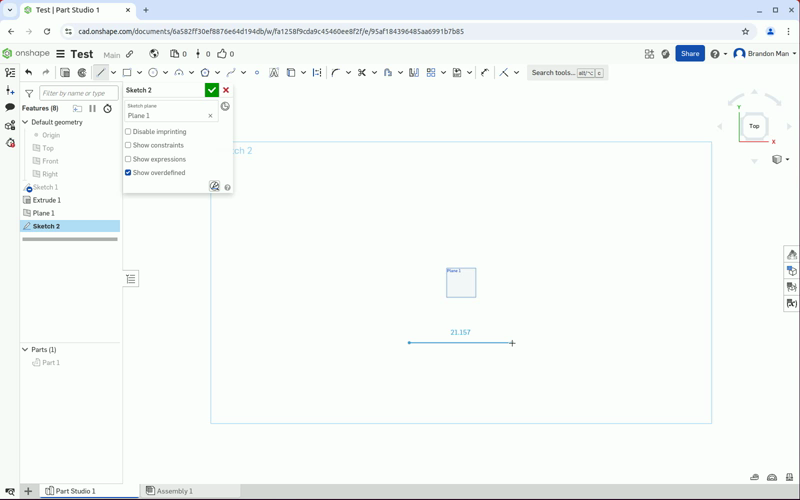
click(512, 342)
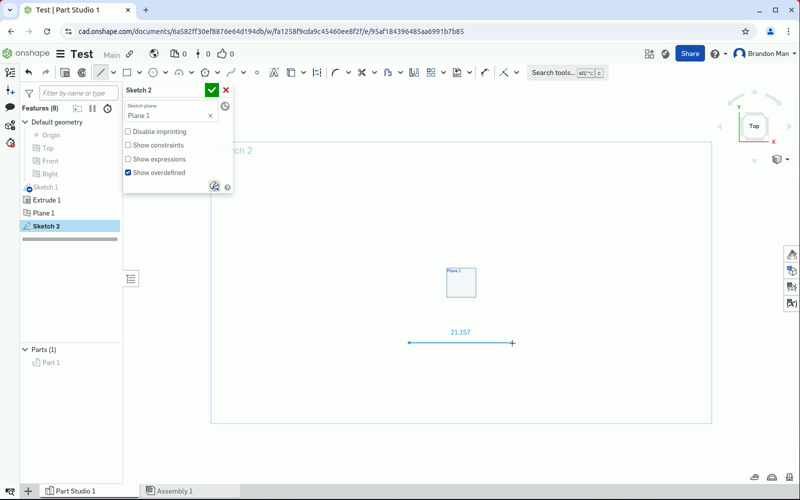
key_up(shift)
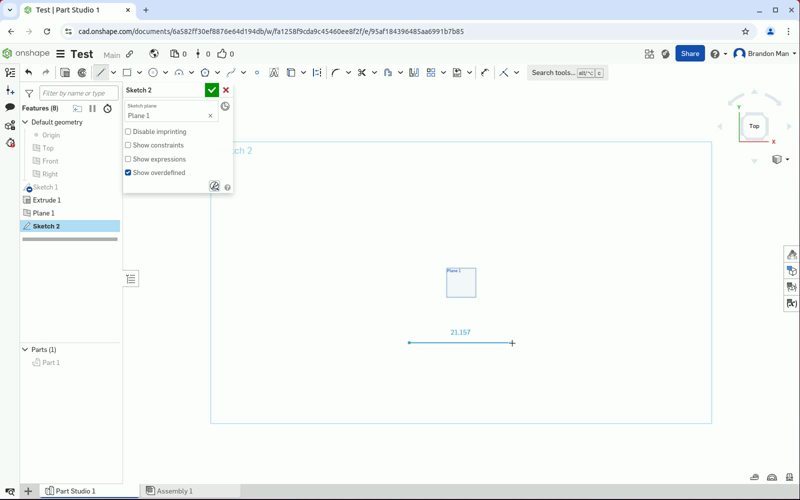
key_down(shift)
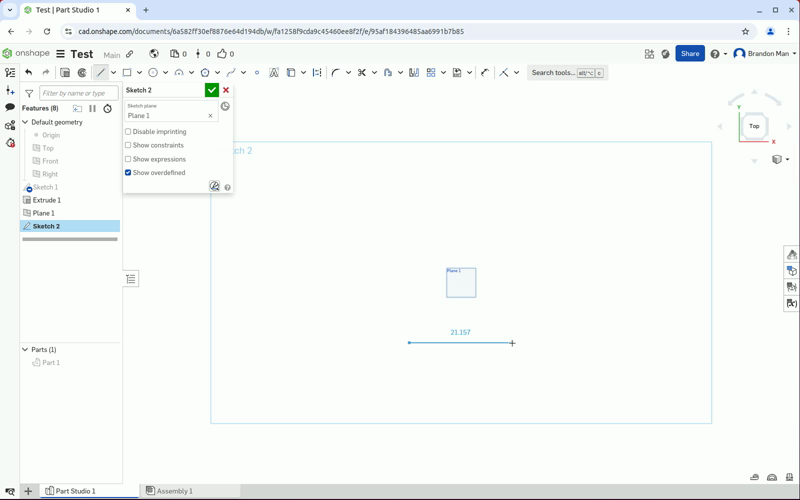
mouse_move(542, 342)
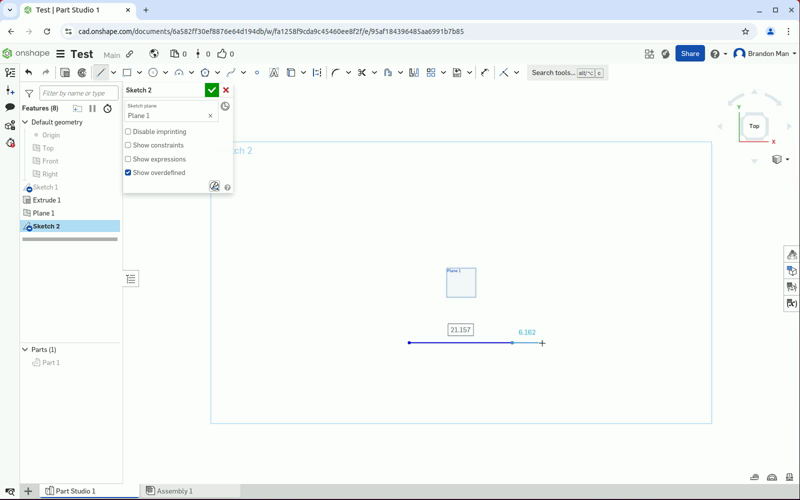
mouse_move(512, 282)
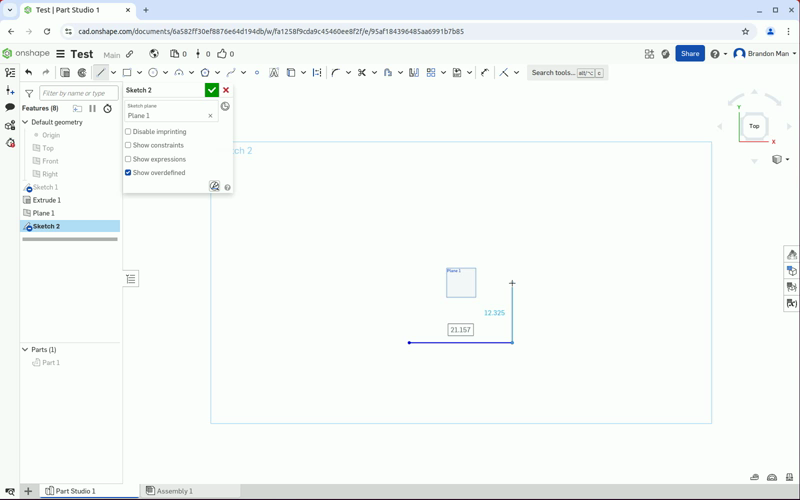
click(512, 282)
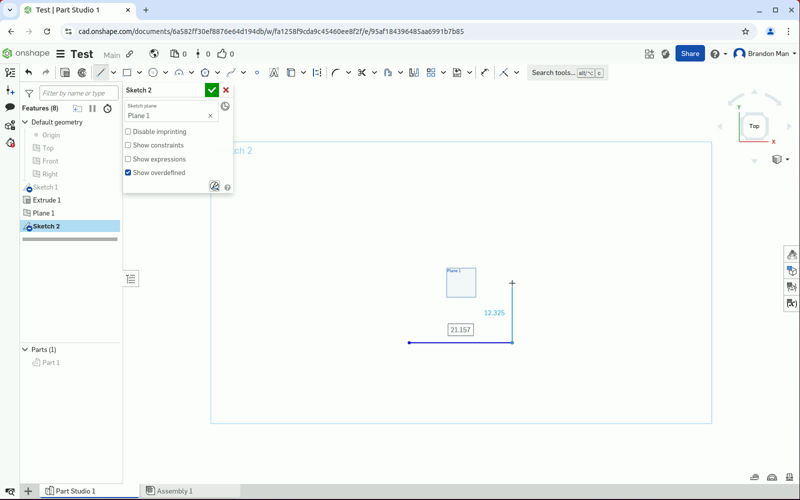
key_up(shift)
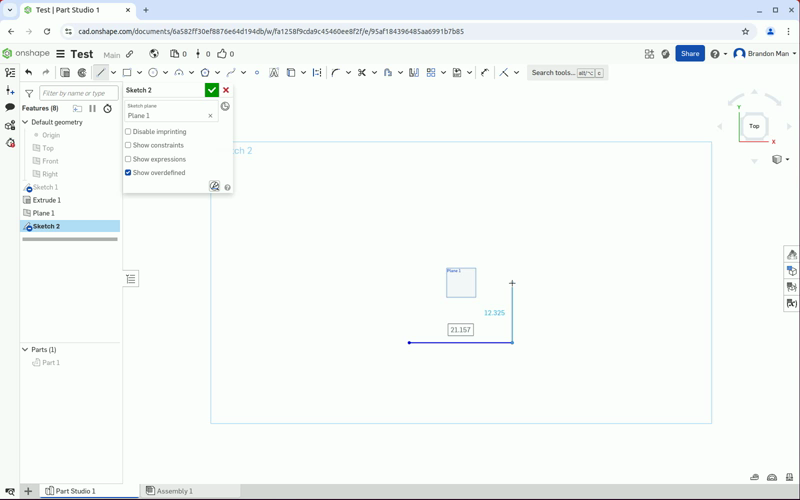
key_down(shift)
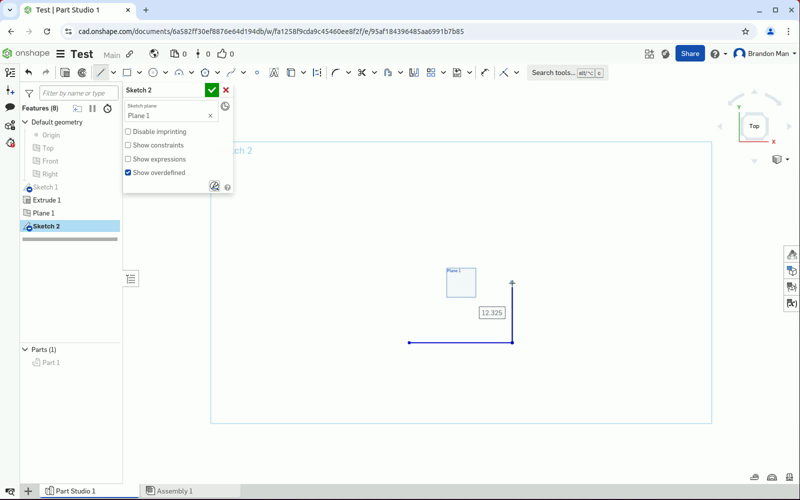
mouse_move(409, 282)
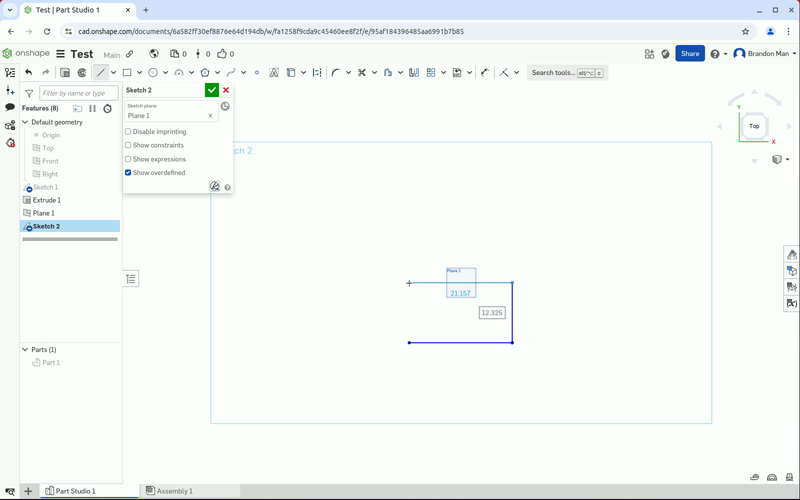
click(409, 282)
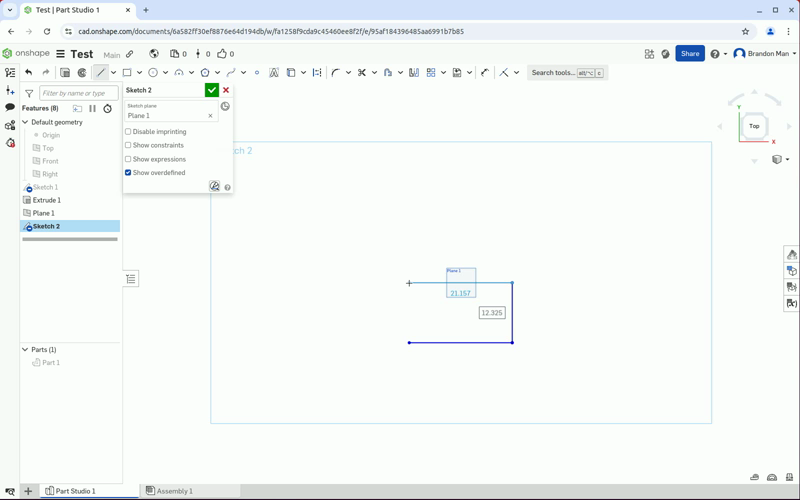
key_up(shift)
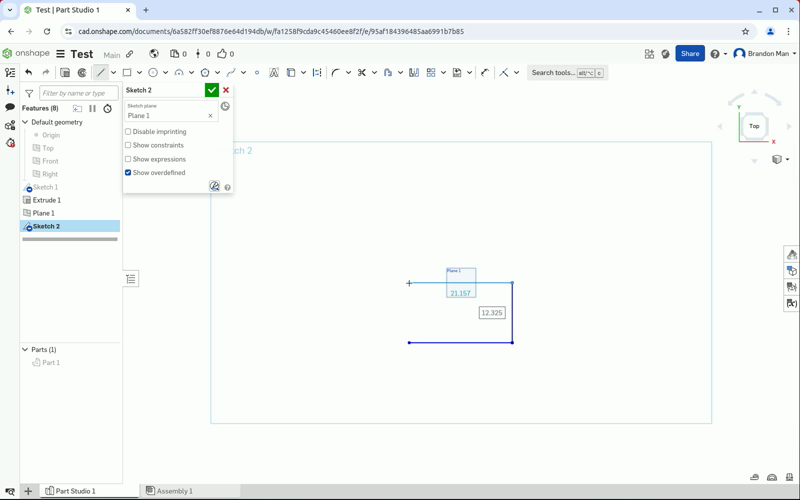
mouse_move(439, 282)
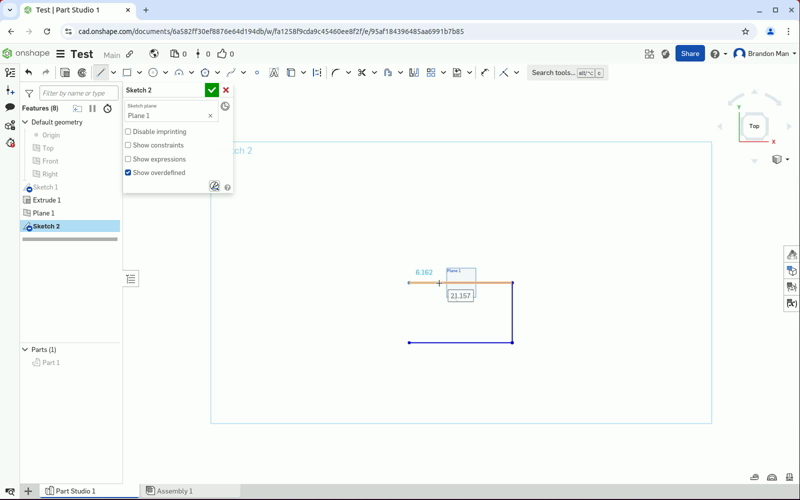
key_down(shift)
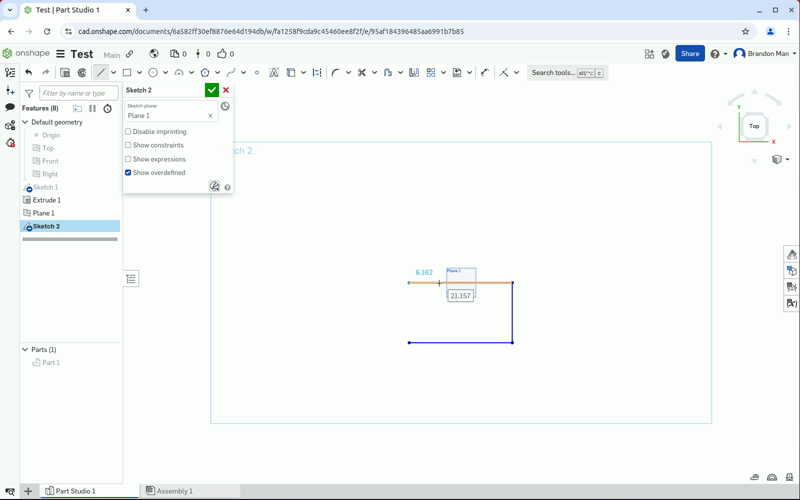
mouse_move(409, 342)
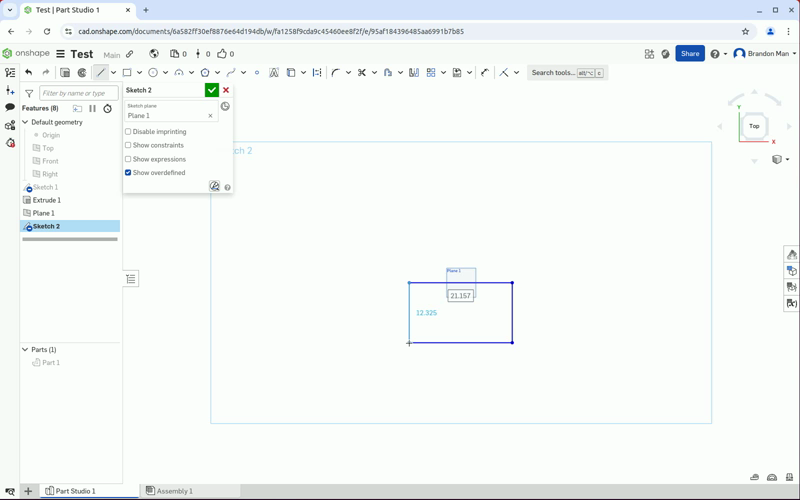
key_up(shift)
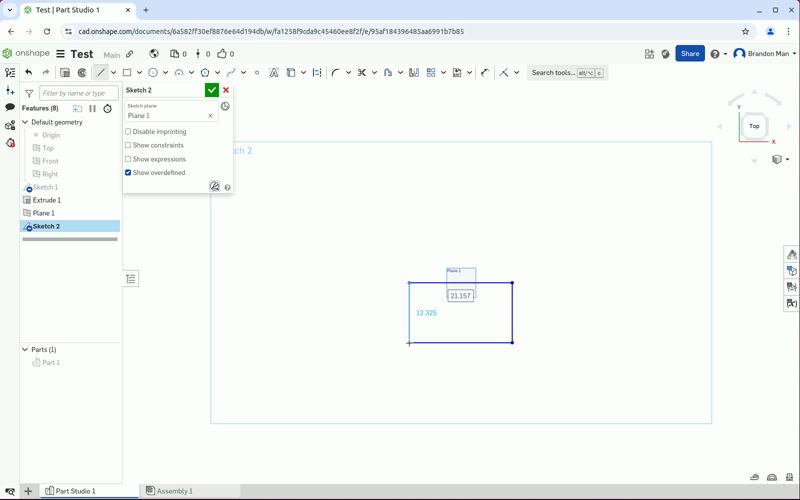
click(409, 342)
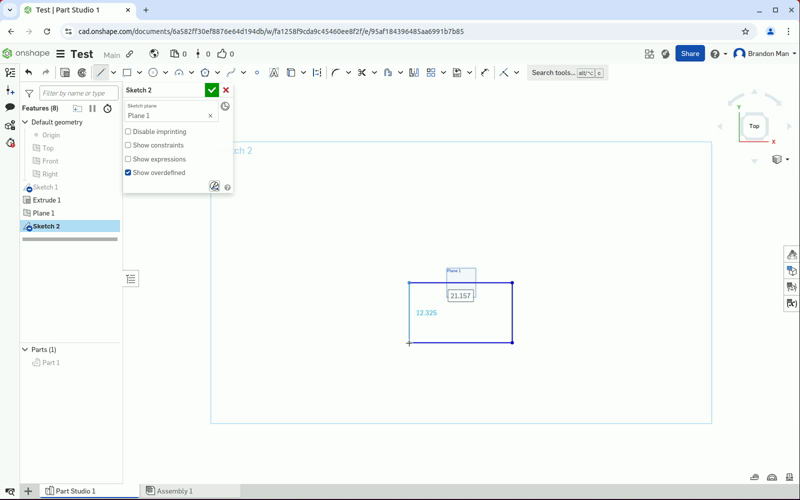
key(esc)
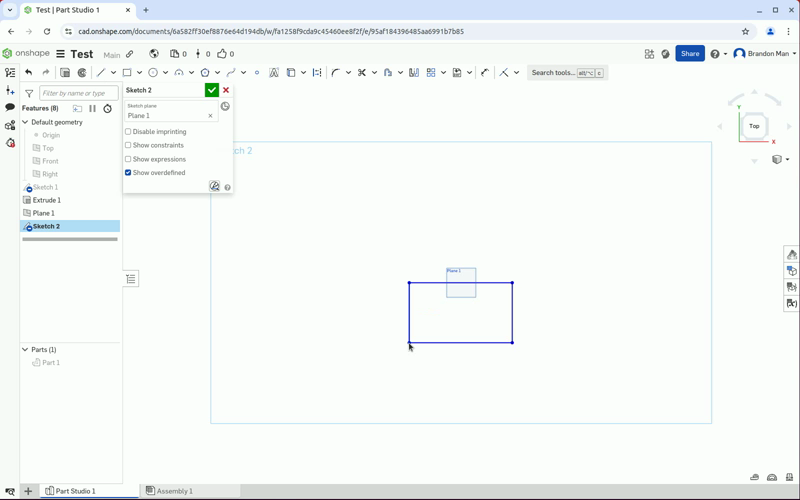
mouse_move(444, 303)
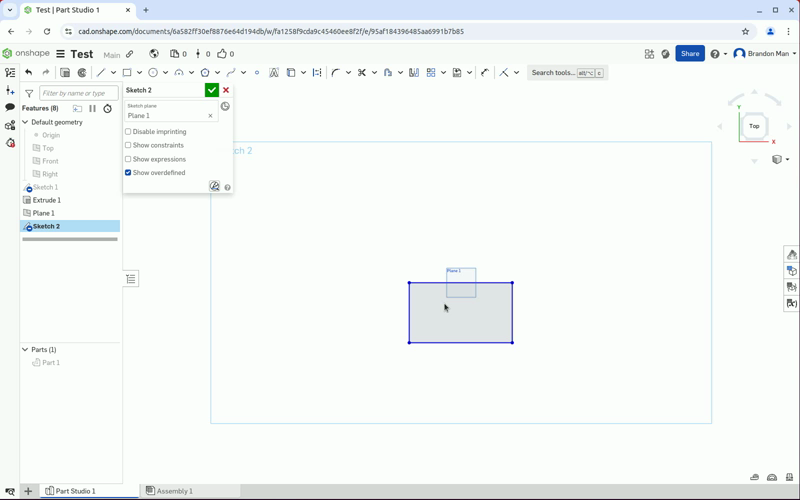
click(444, 303)
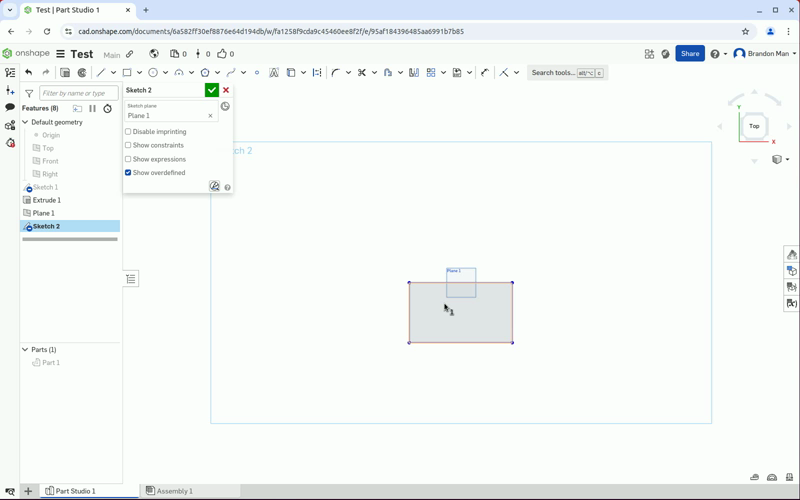
mouse_move(73, 352)
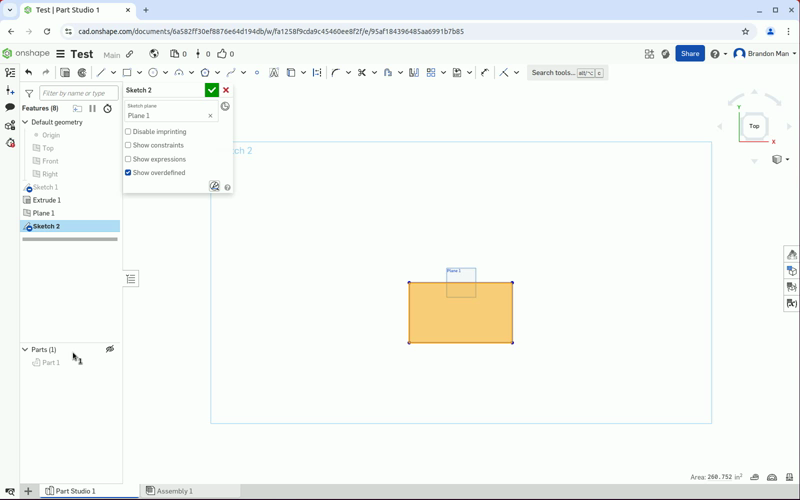
key(shift+y)
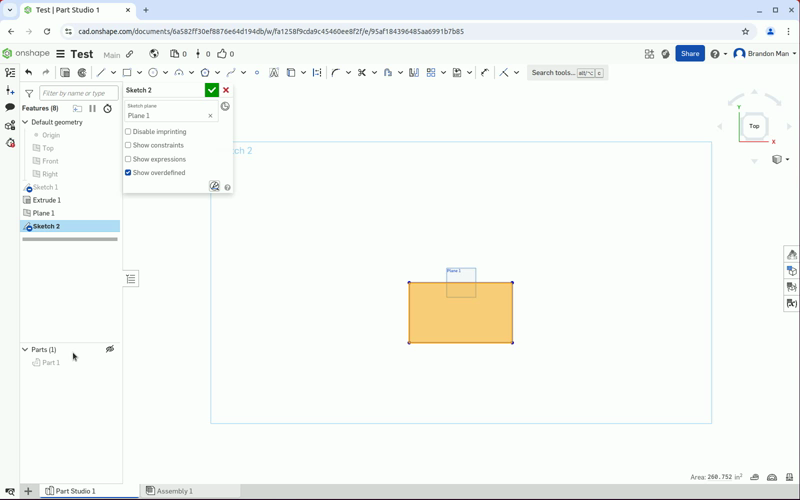
key(shift+e)
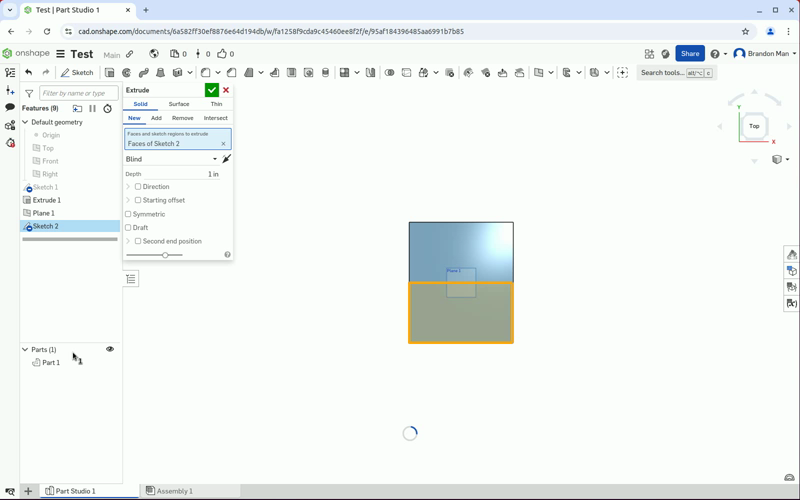
mouse_move(143, 106)
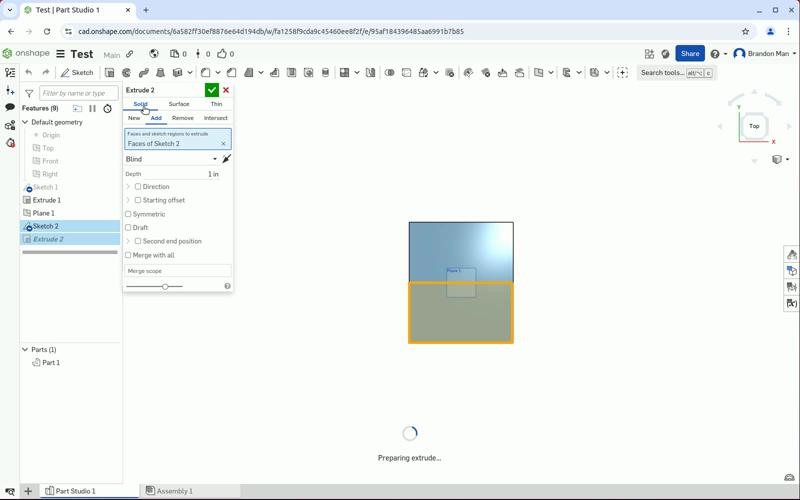
click(143, 106)
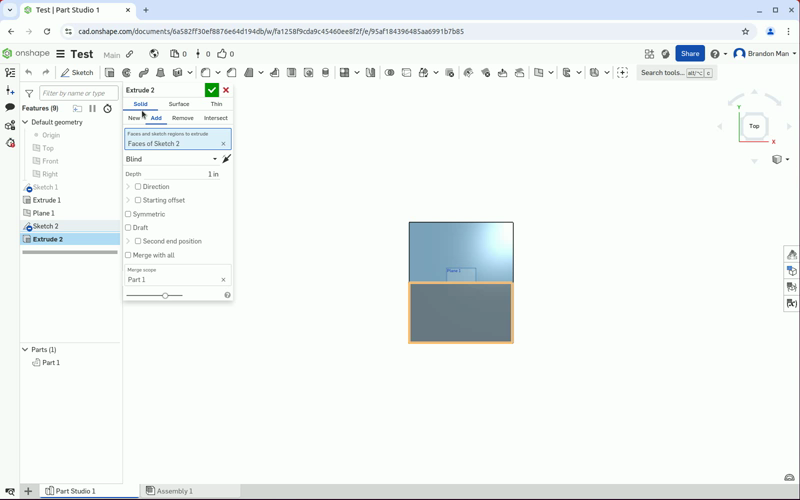
mouse_move(137, 120)
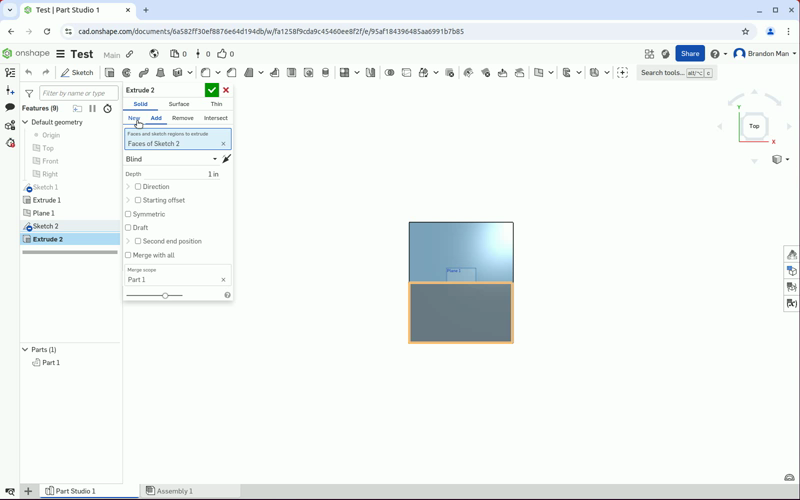
click(137, 120)
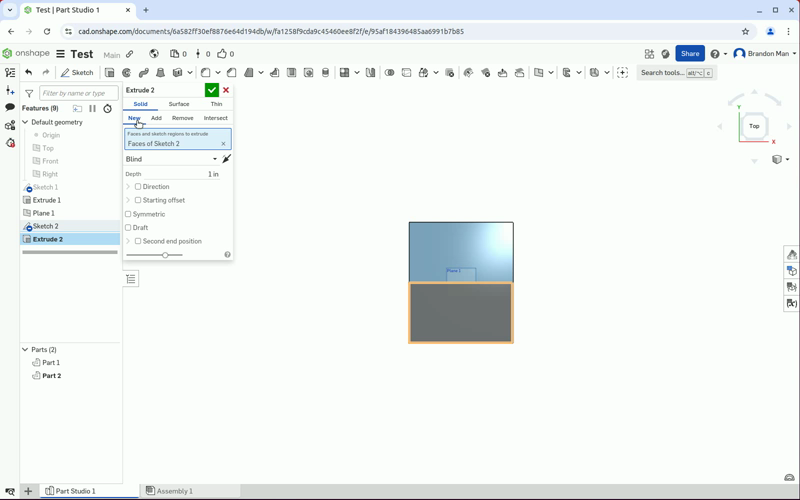
key(tab, 4)
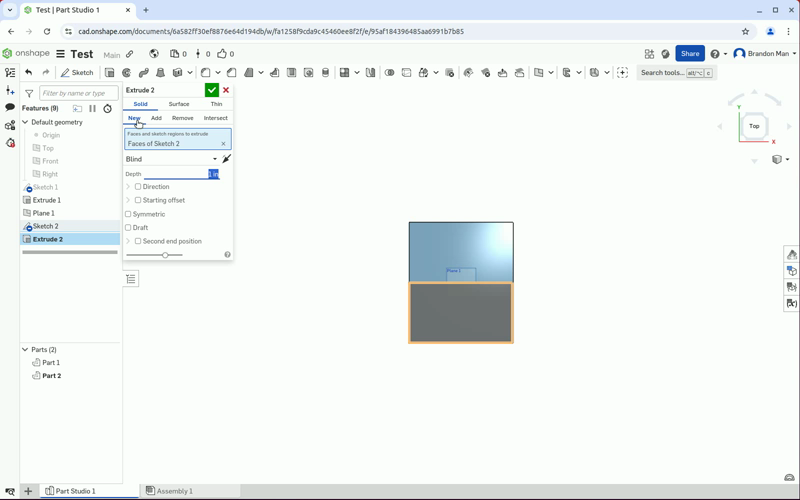
text(7.703)
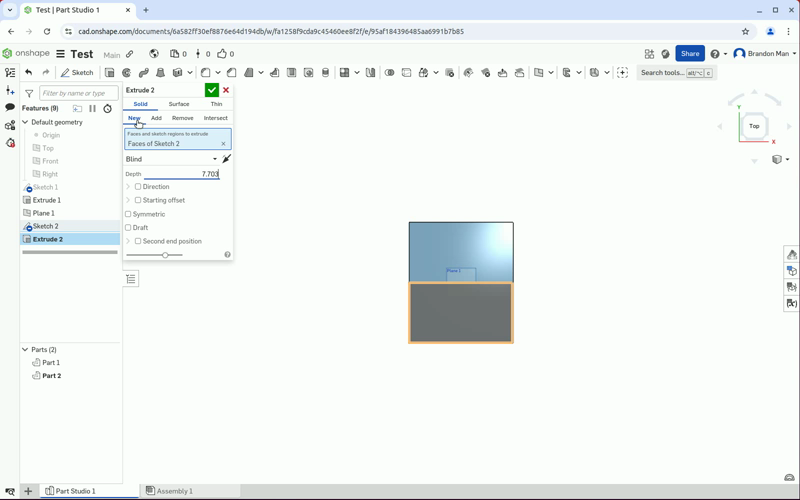
key(enter)
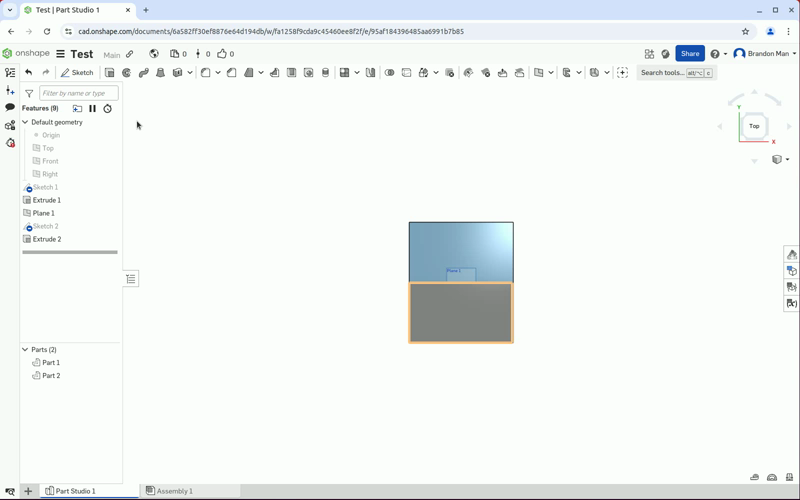
key(shift+h)
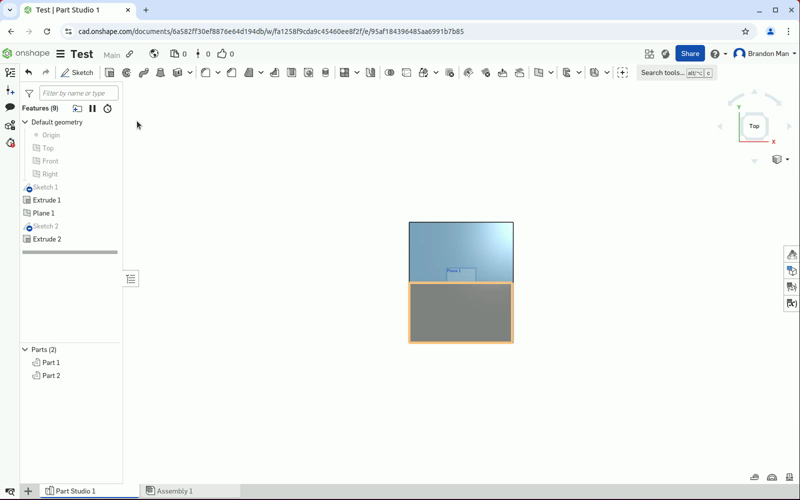
key(shift+h)
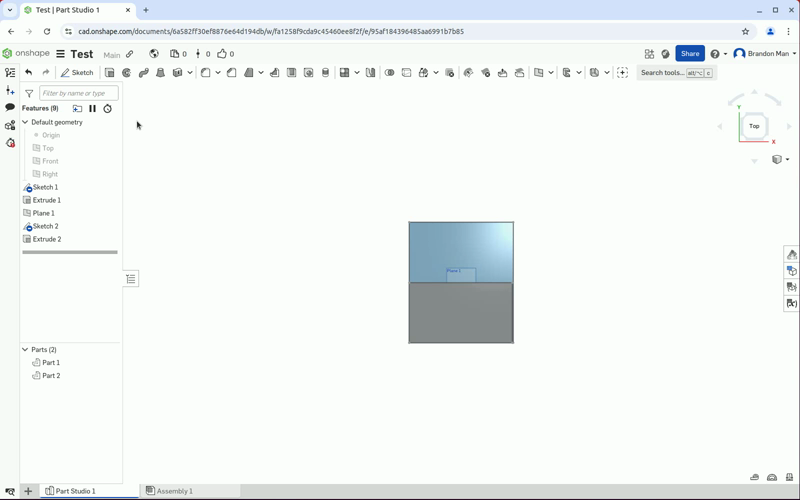
key(shift+7)
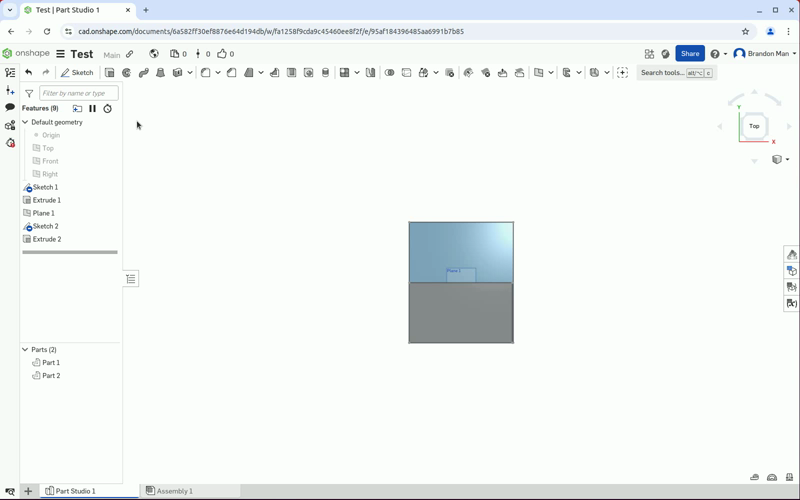
key(up, 3)
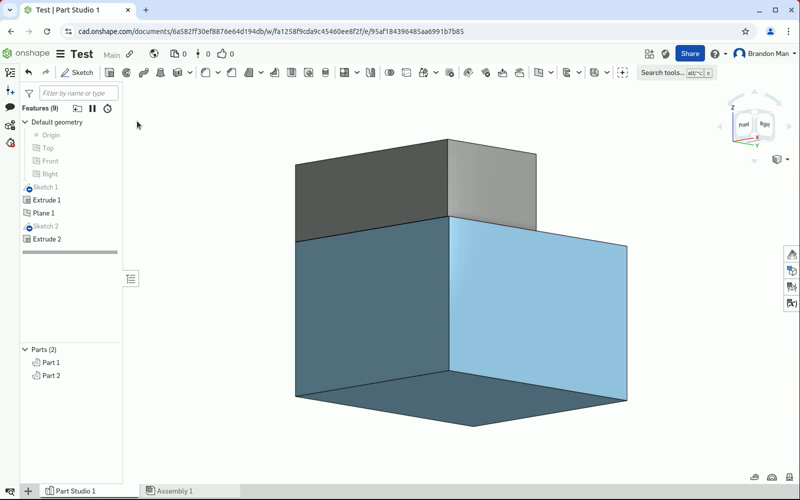
key(left, 3)
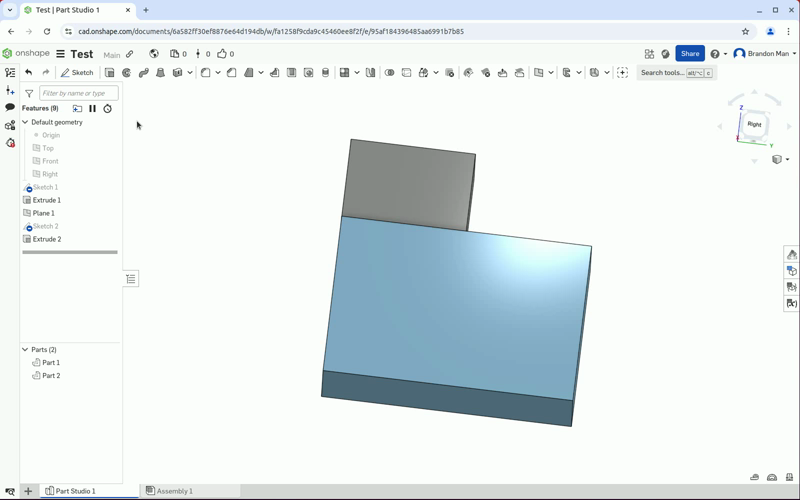
key(right, 3)
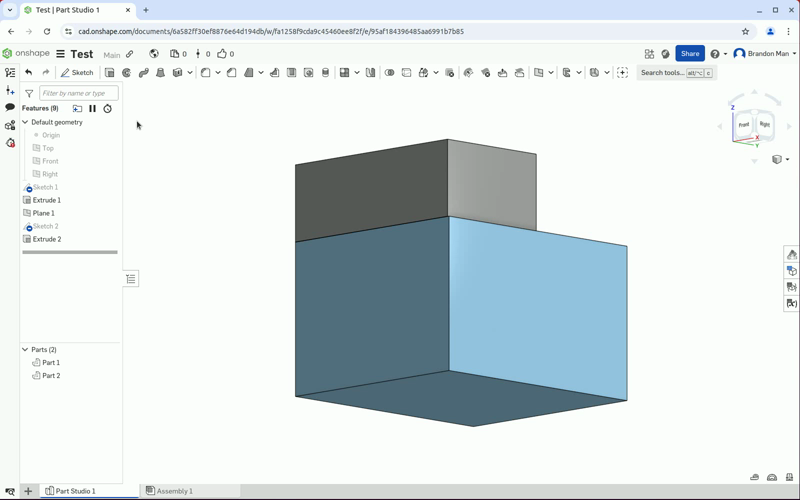
key(down, 3)
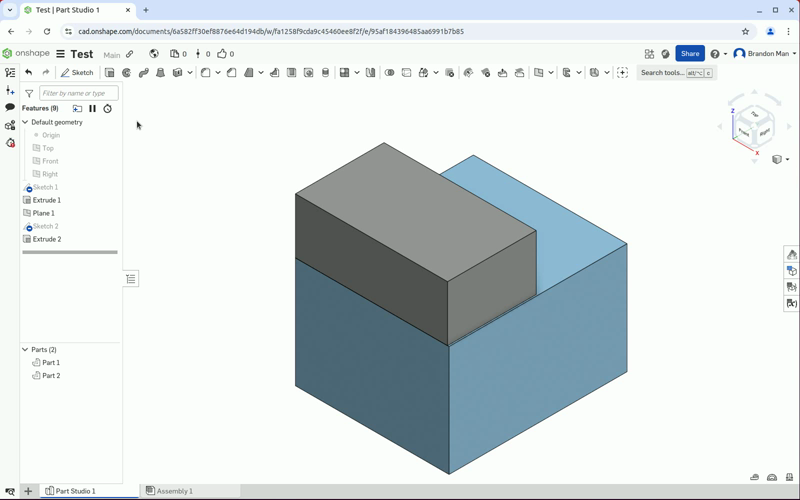
mouse_move(73, 189)
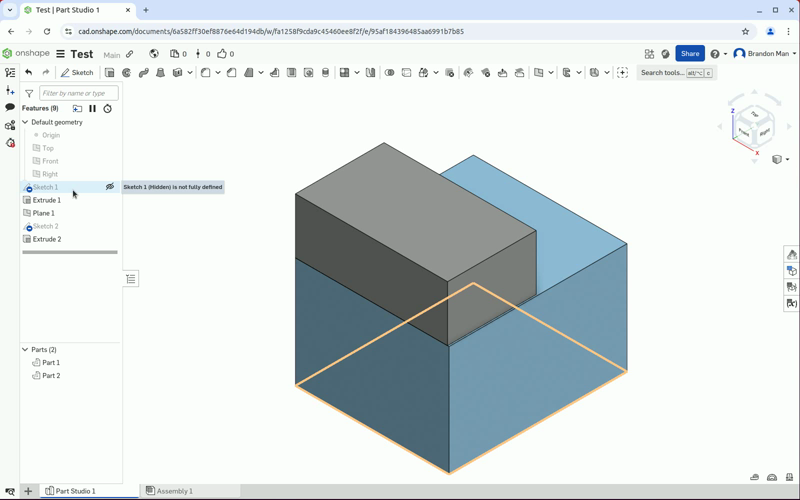
click(73, 189)